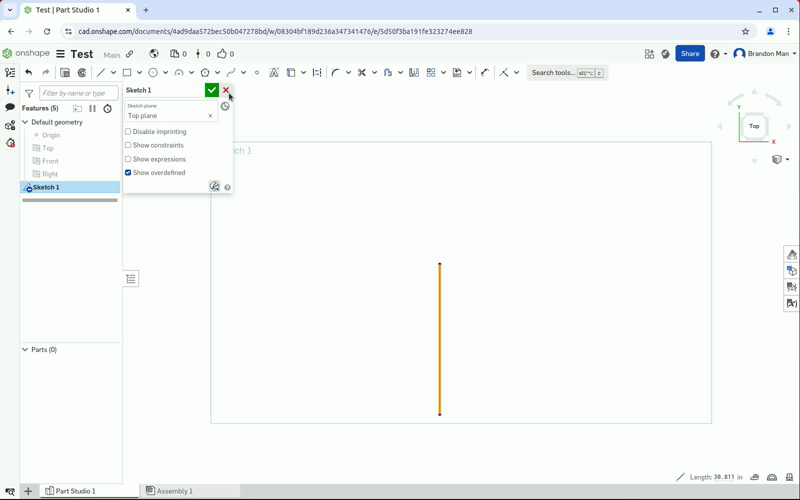
key(shift+h)
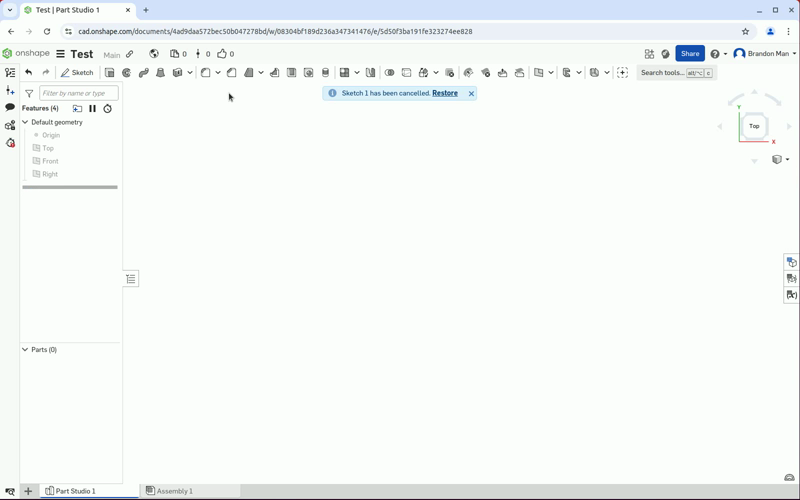
mouse_move(73, 352)
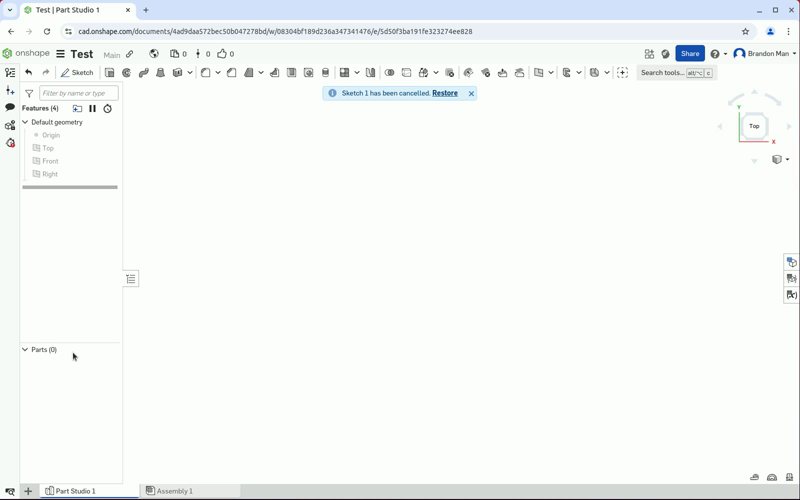
key(y)
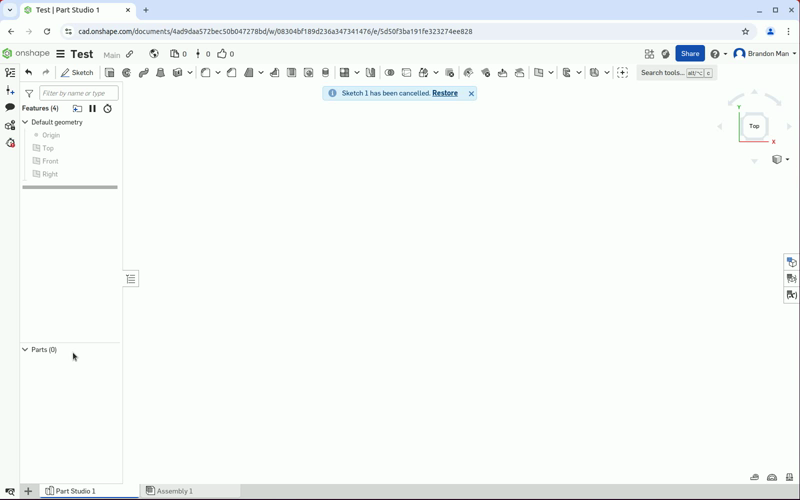
key(shift+p)
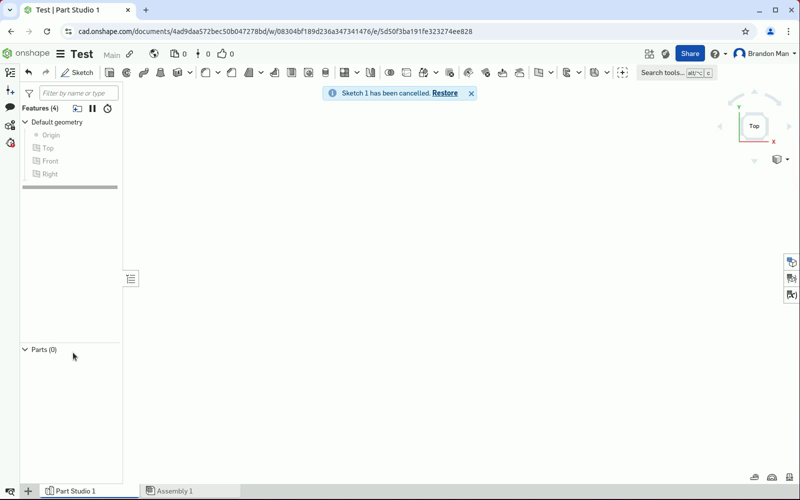
key(space)
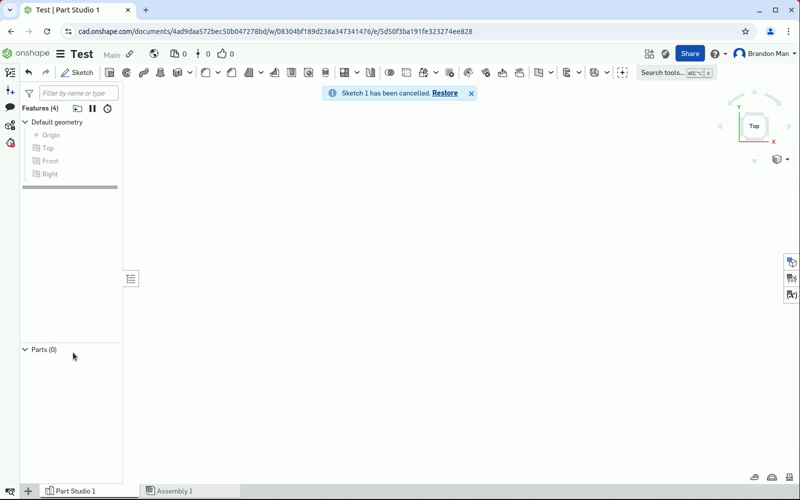
key_down(shift)
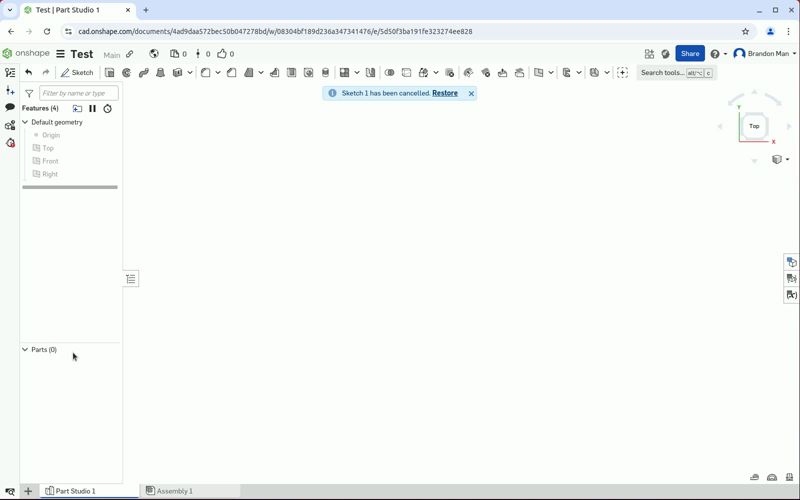
key(up)
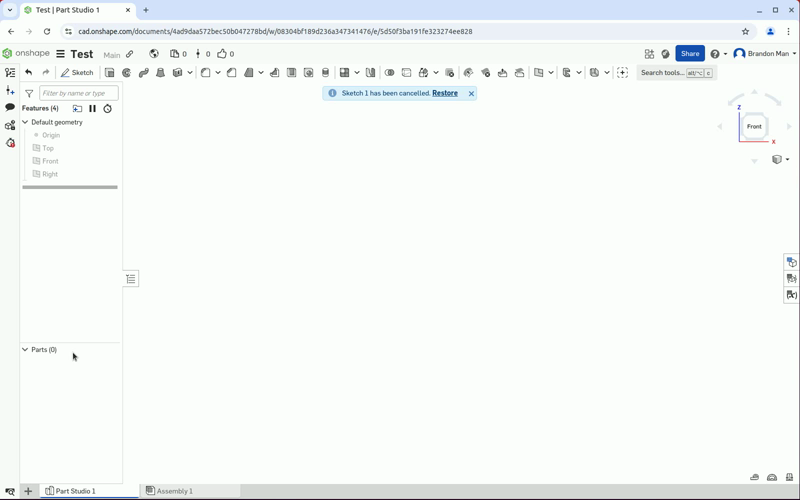
key_up(shift)
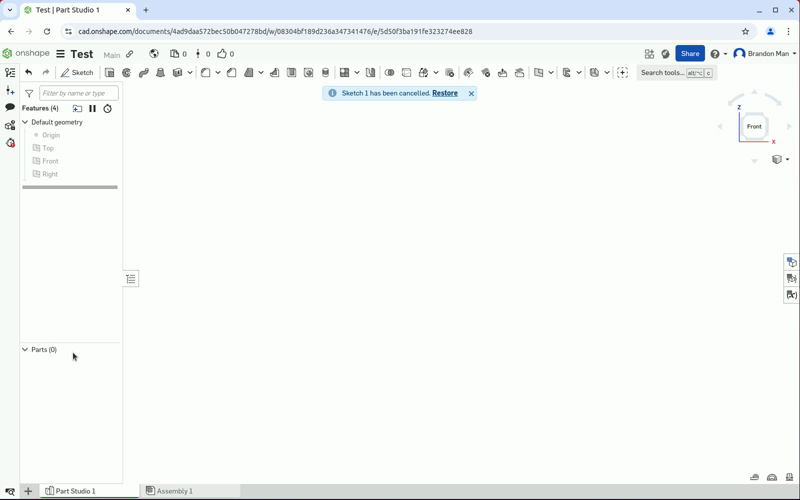
mouse_move(73, 352)
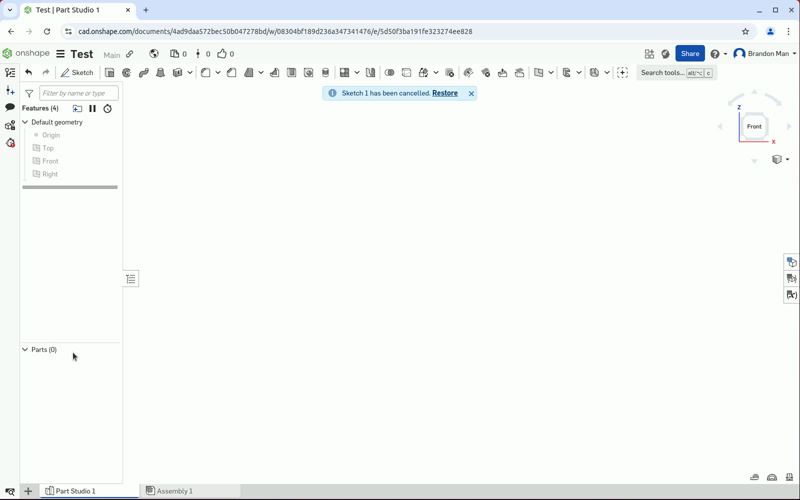
key(shift+y)
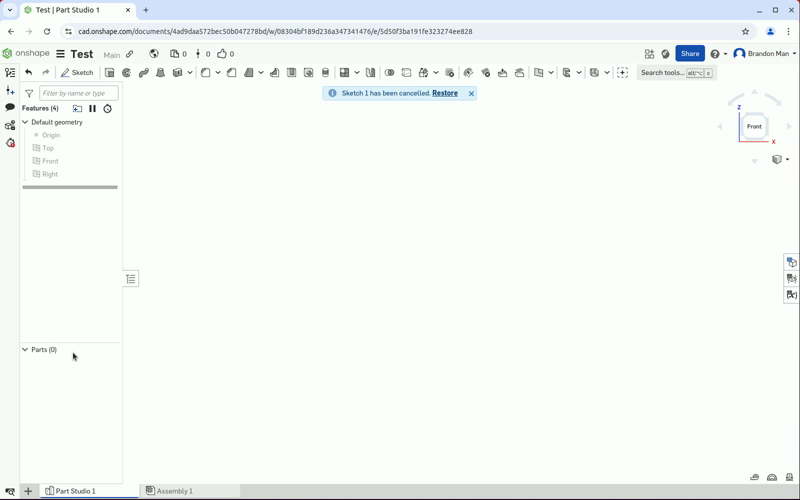
key(shift+s)
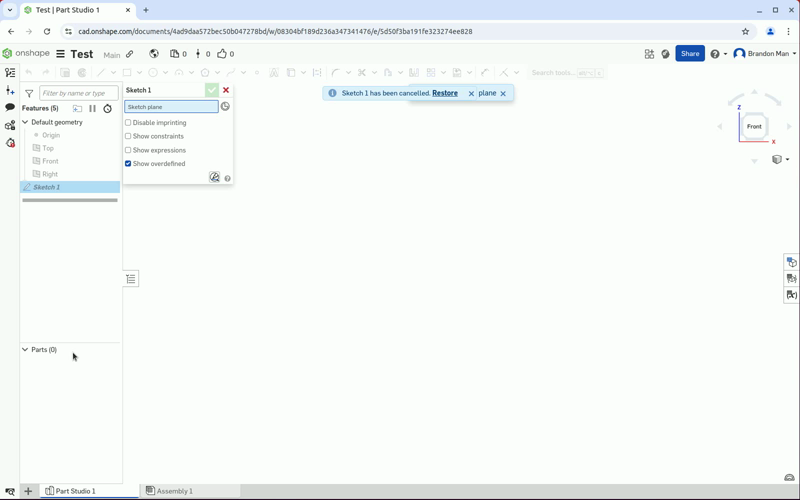
mouse_move(73, 163)
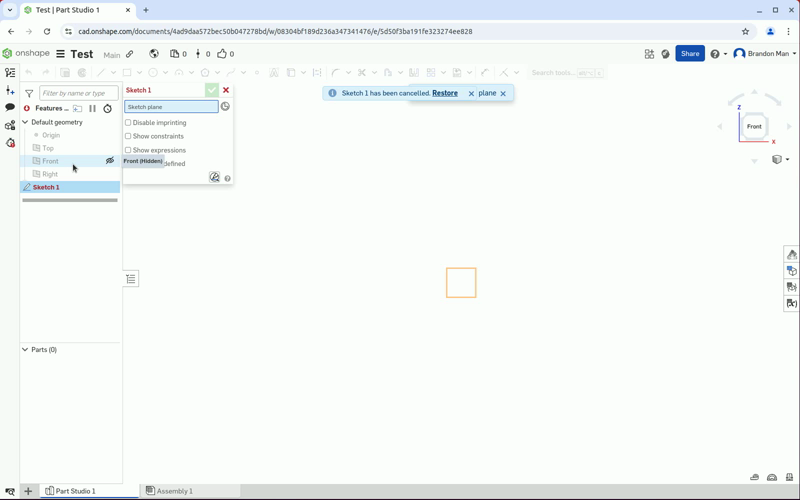
click(73, 163)
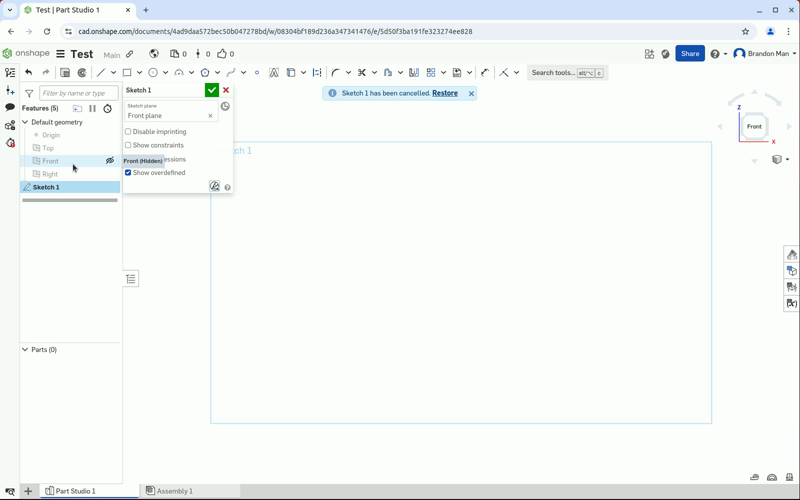
mouse_move(73, 352)
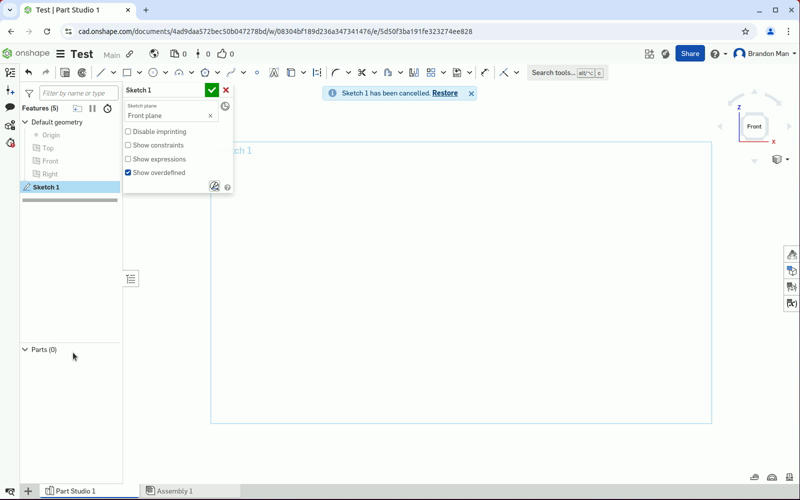
key(y)
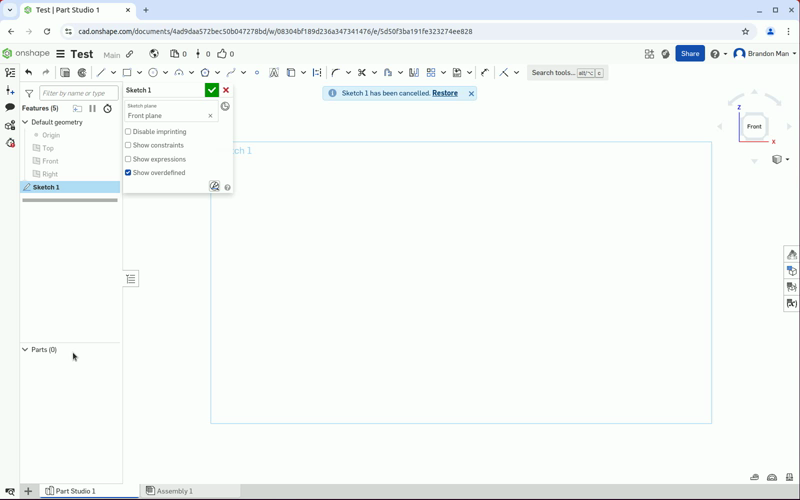
key(l)
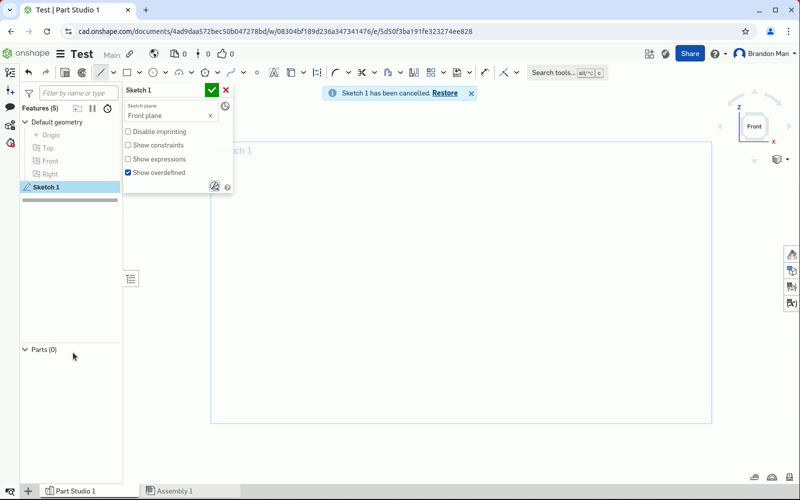
key_down(shift)
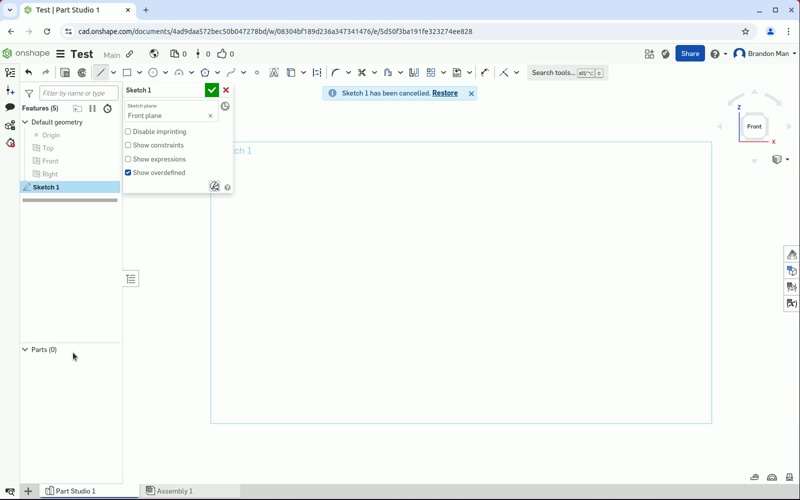
mouse_move(401, 342)
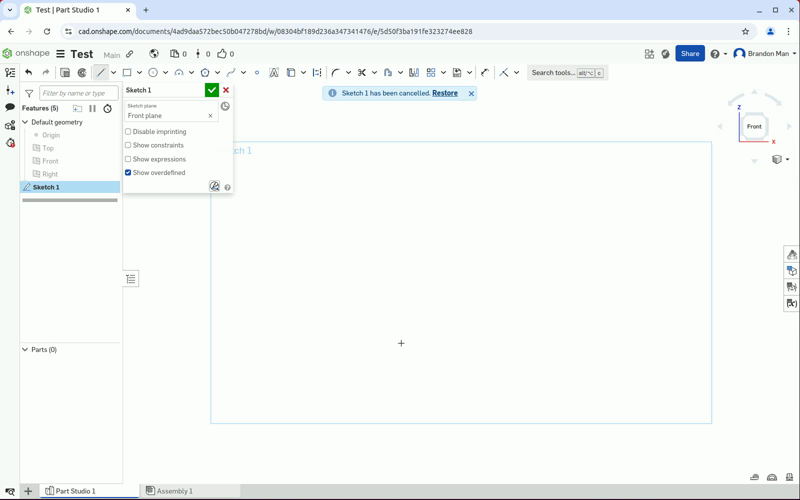
click(401, 342)
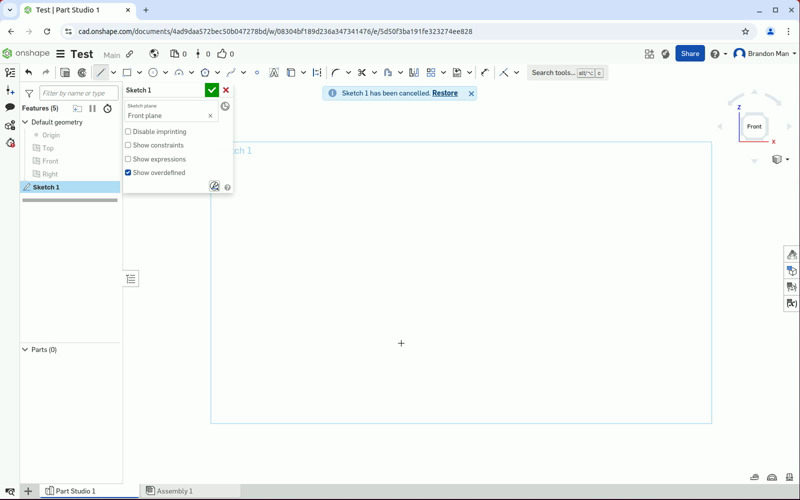
key_up(shift)
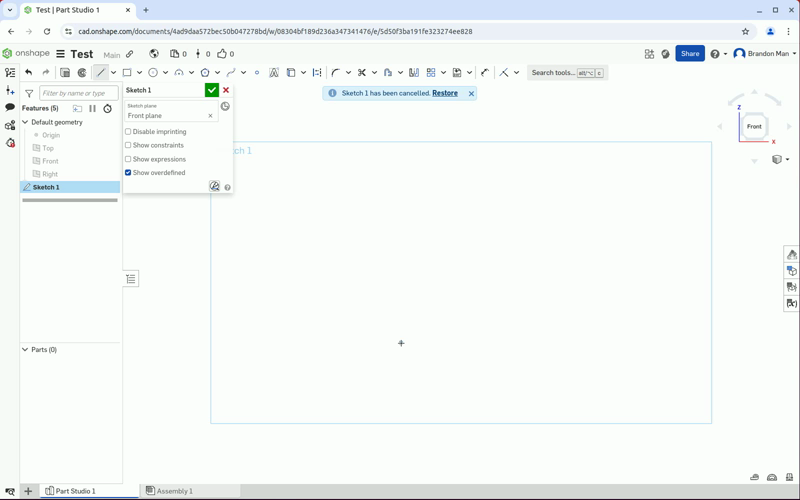
key_down(shift)
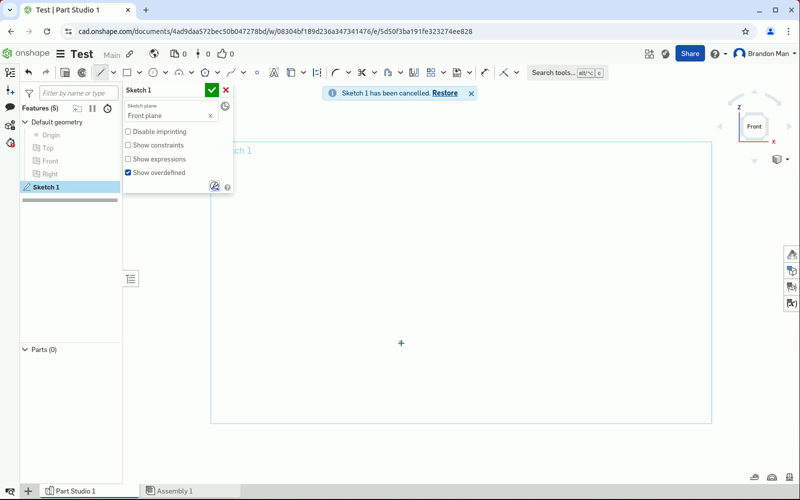
mouse_move(519, 342)
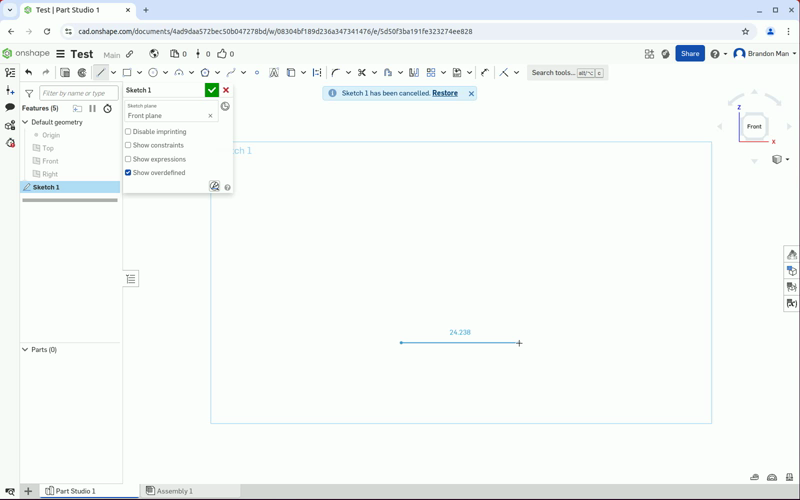
click(519, 342)
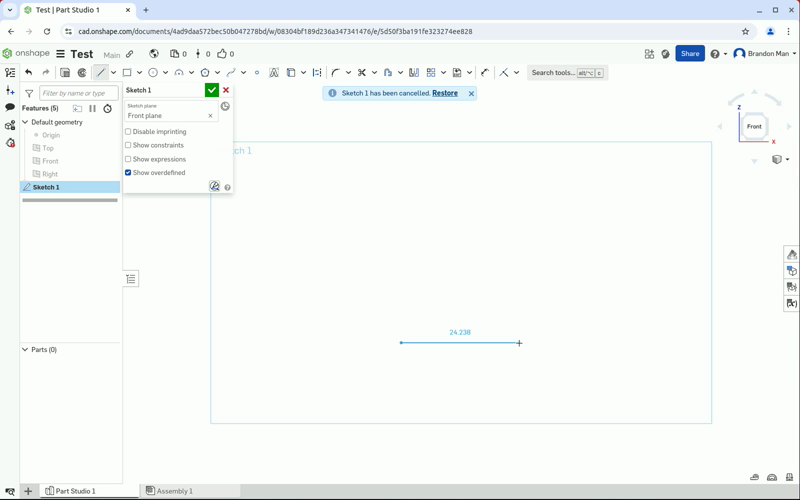
key_up(shift)
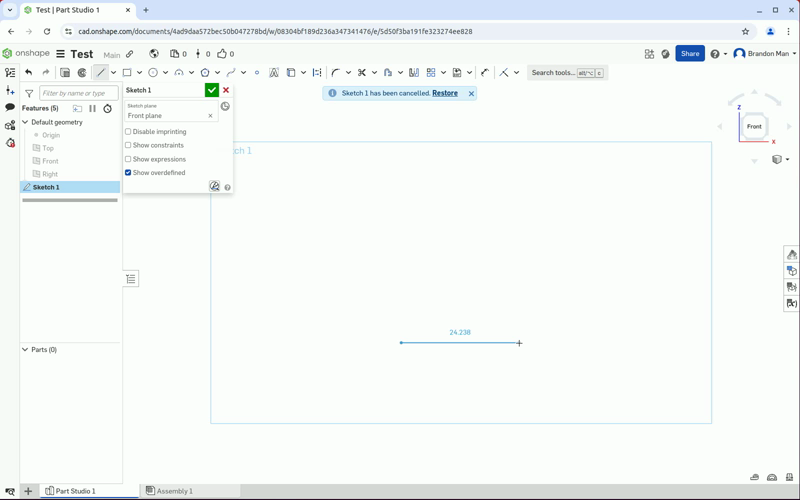
key_down(shift)
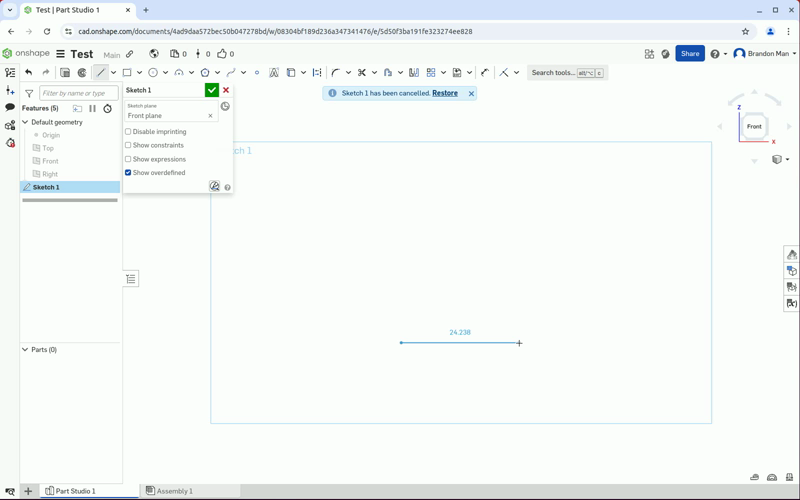
mouse_move(519, 224)
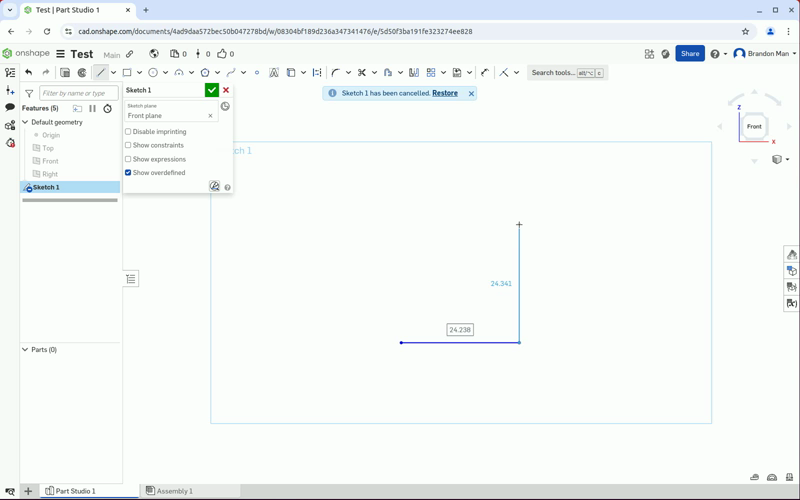
click(519, 224)
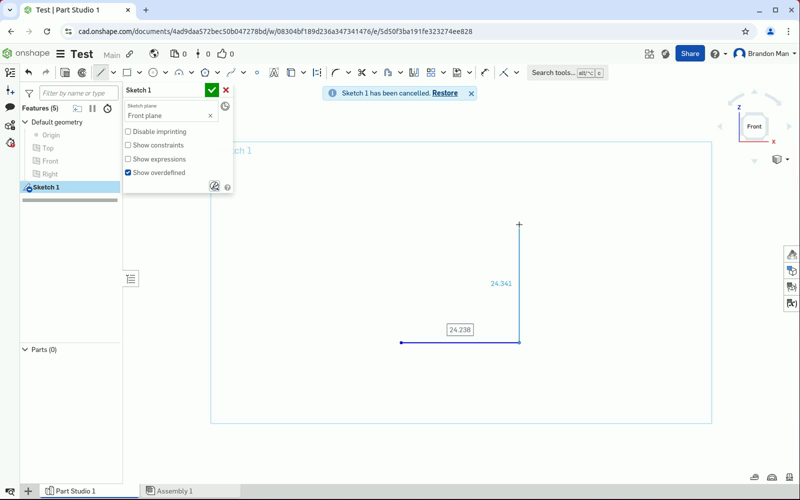
key_up(shift)
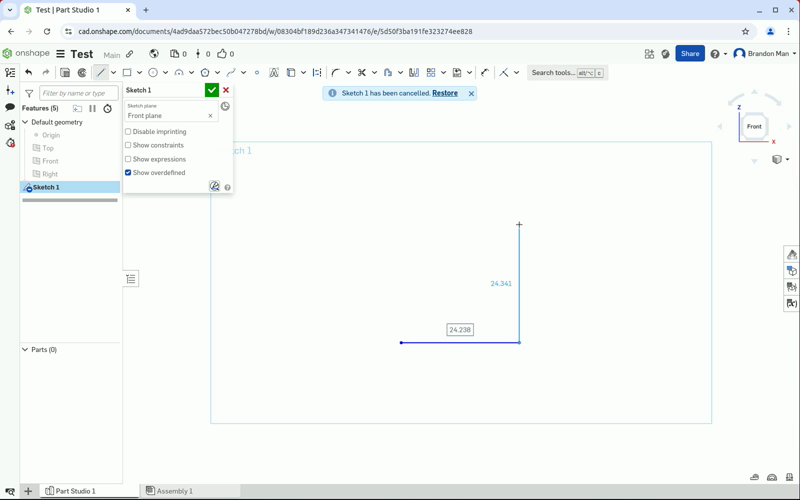
key_down(shift)
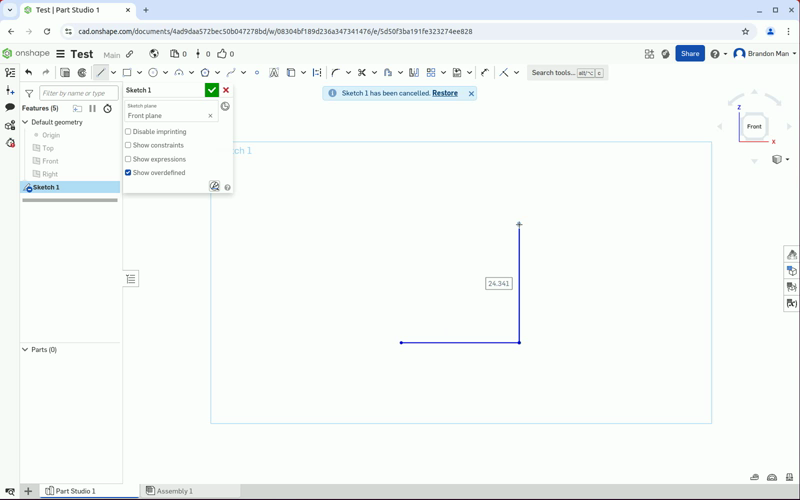
mouse_move(401, 224)
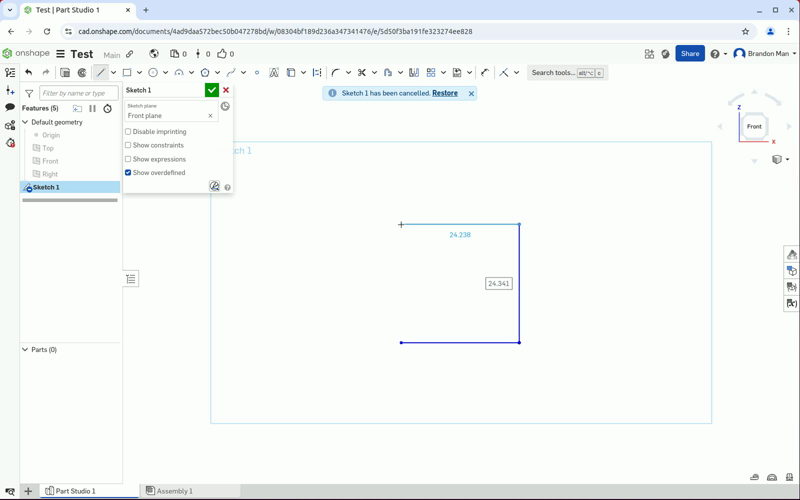
click(401, 224)
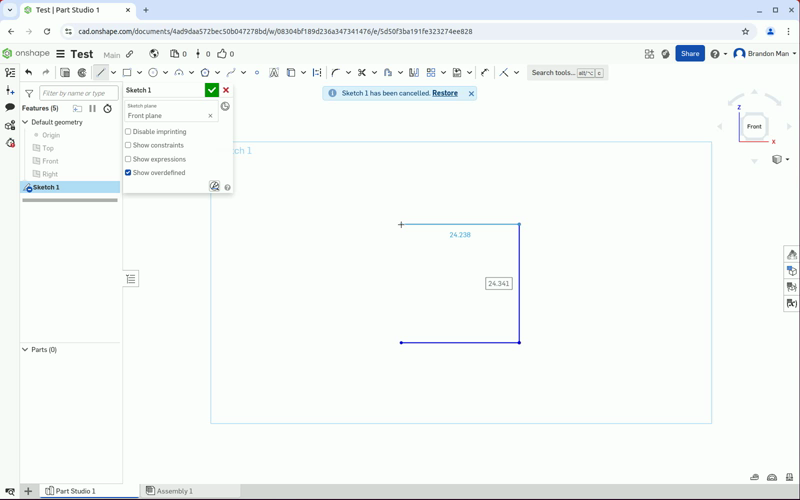
key_up(shift)
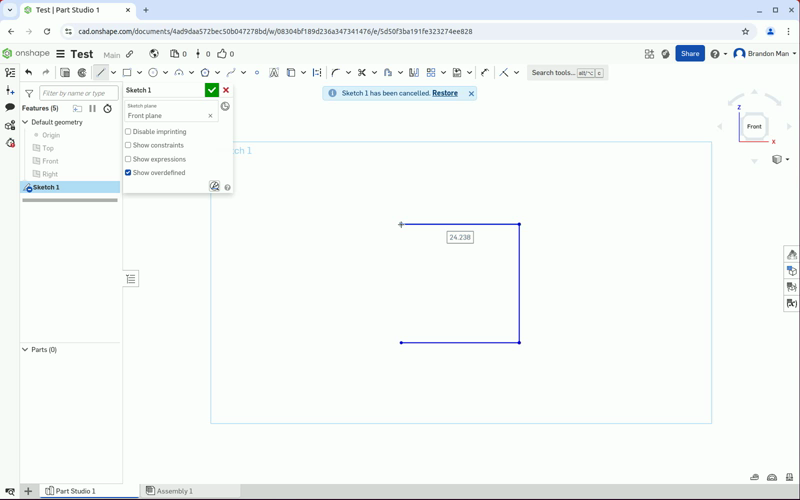
key_down(shift)
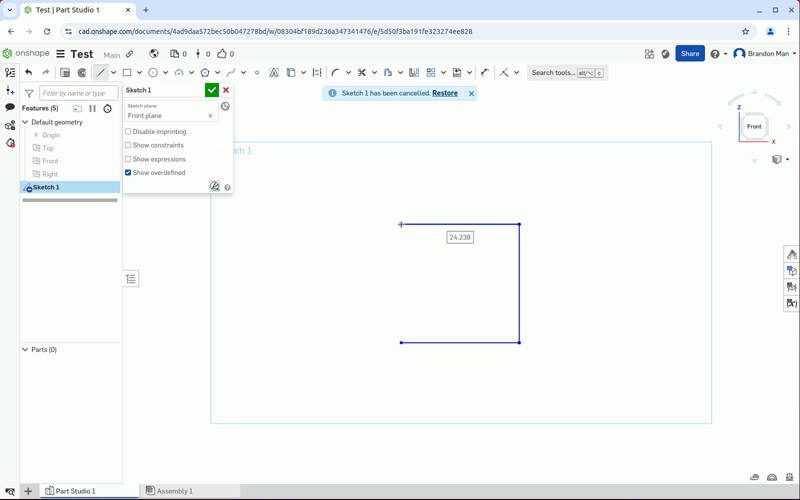
mouse_move(401, 342)
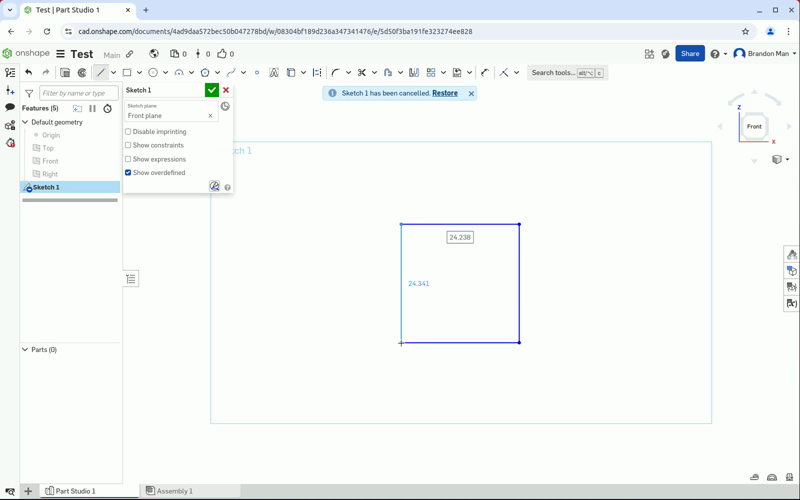
key_up(shift)
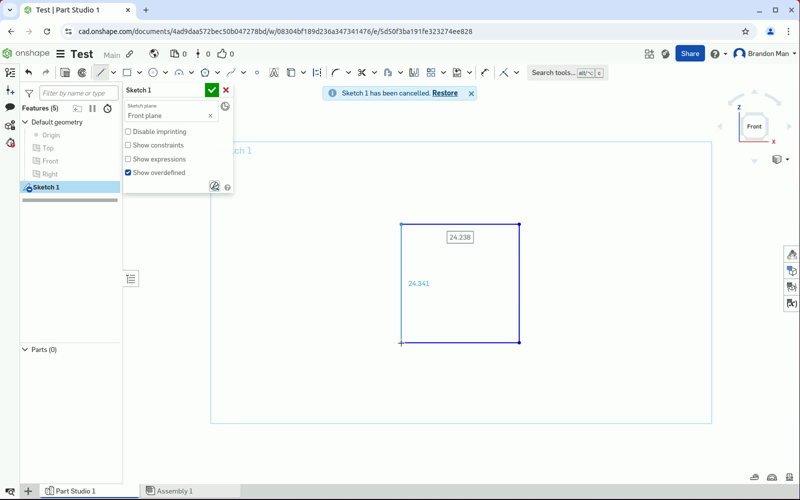
click(401, 342)
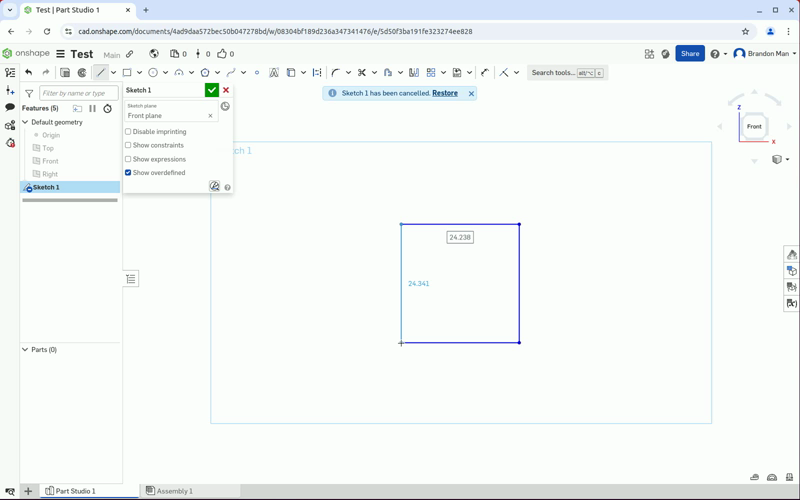
key(esc)
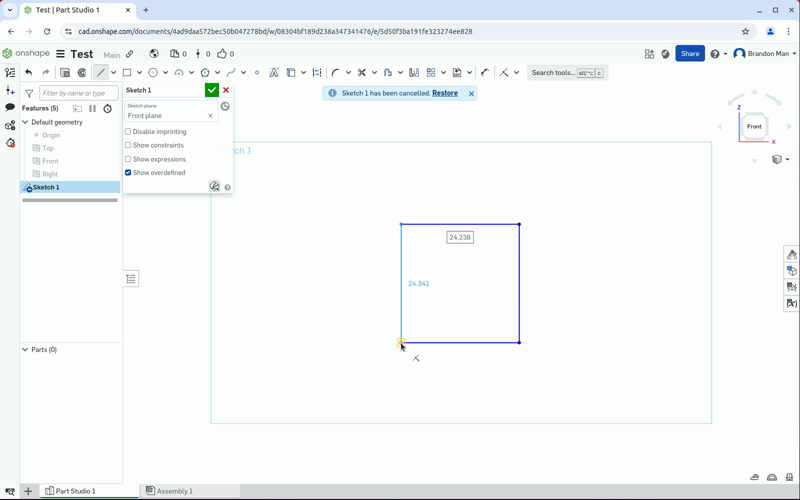
key(c)
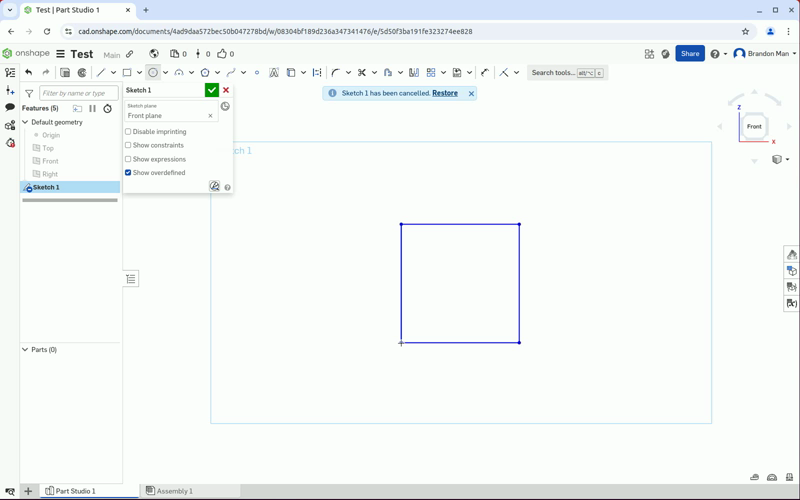
key_down(shift)
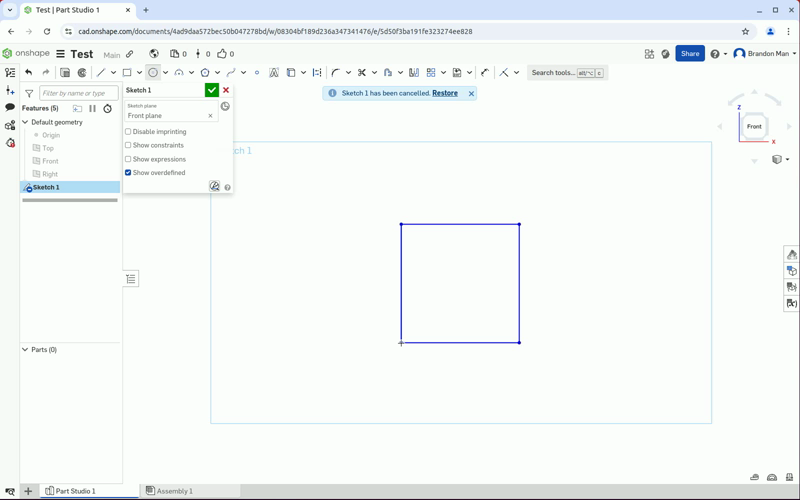
mouse_move(460, 282)
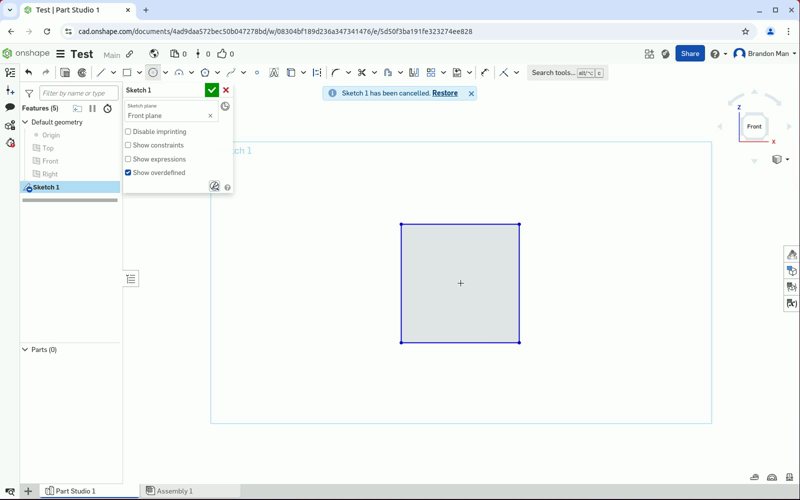
click(460, 282)
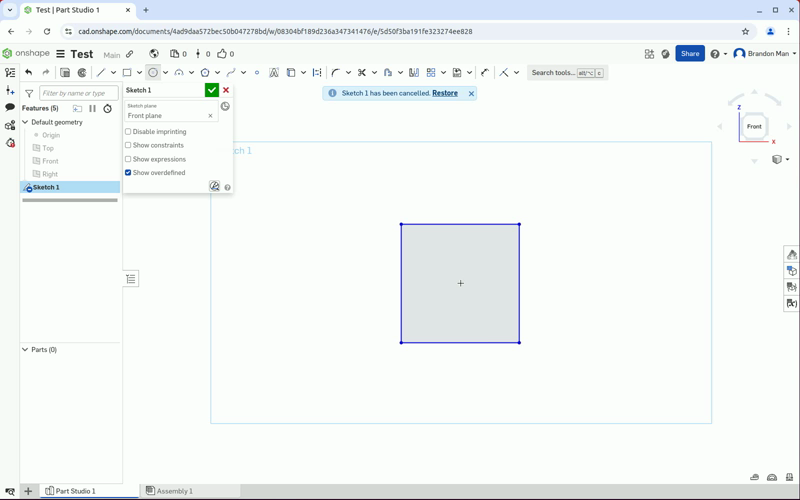
key_up(shift)
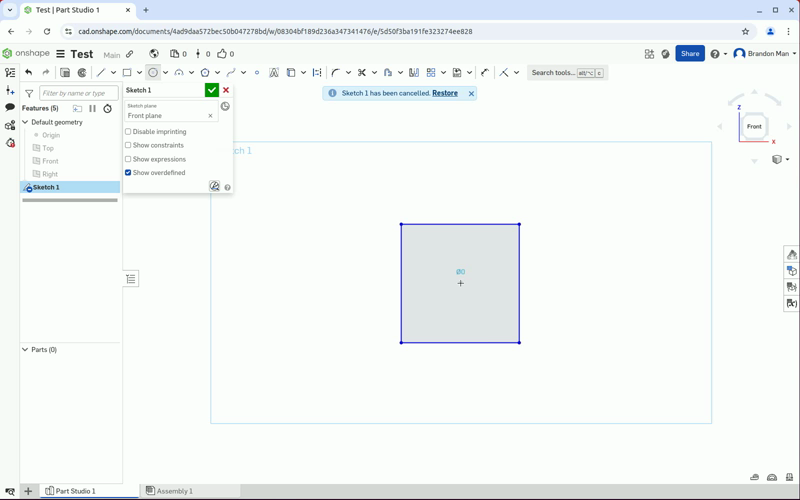
mouse_move(490, 282)
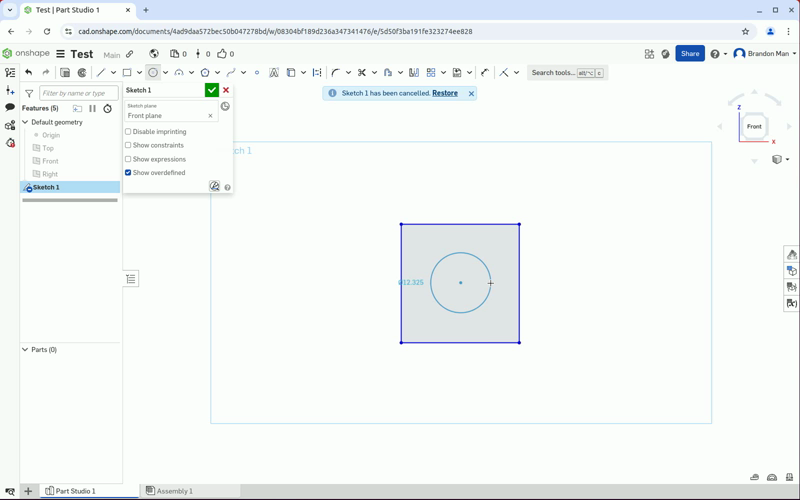
click(490, 282)
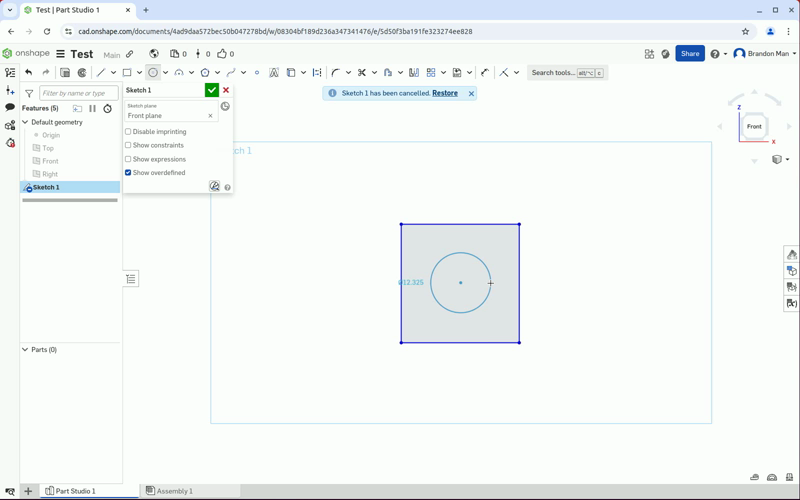
key(esc)
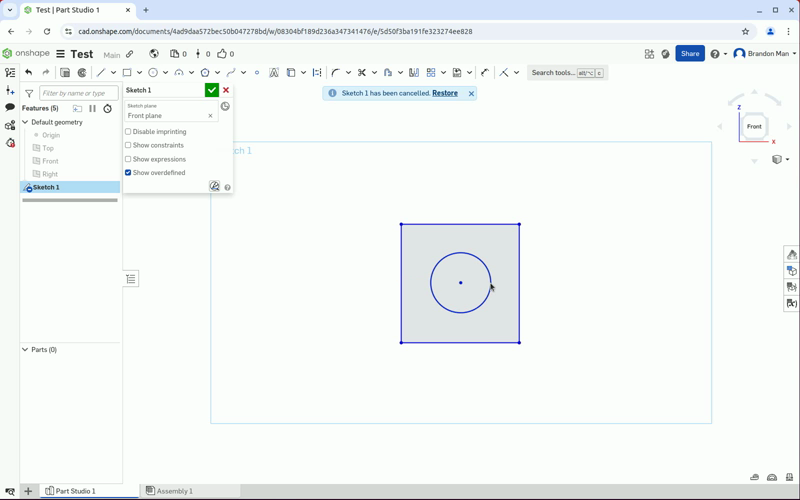
mouse_move(435, 244)
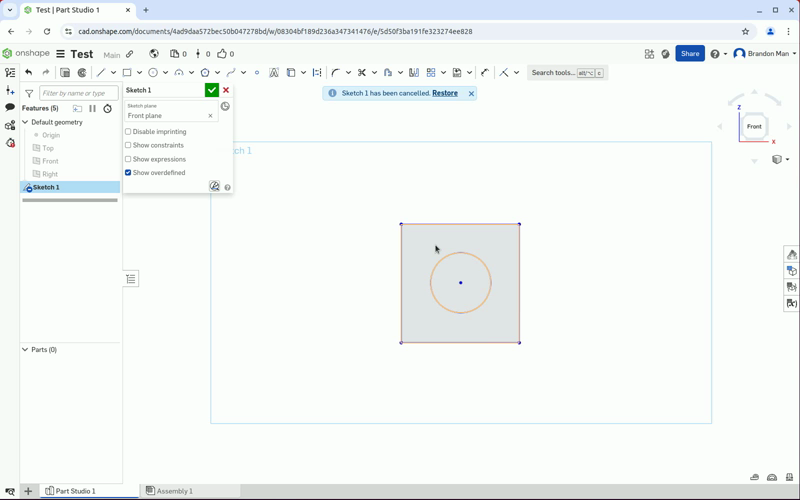
click(435, 244)
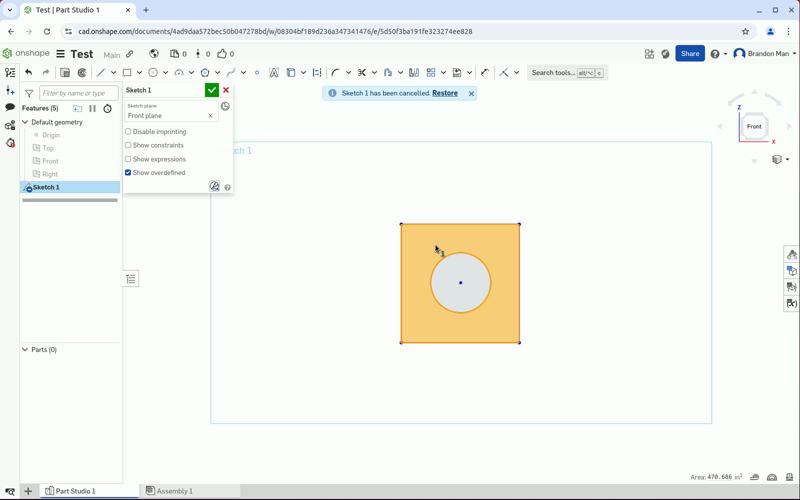
mouse_move(73, 352)
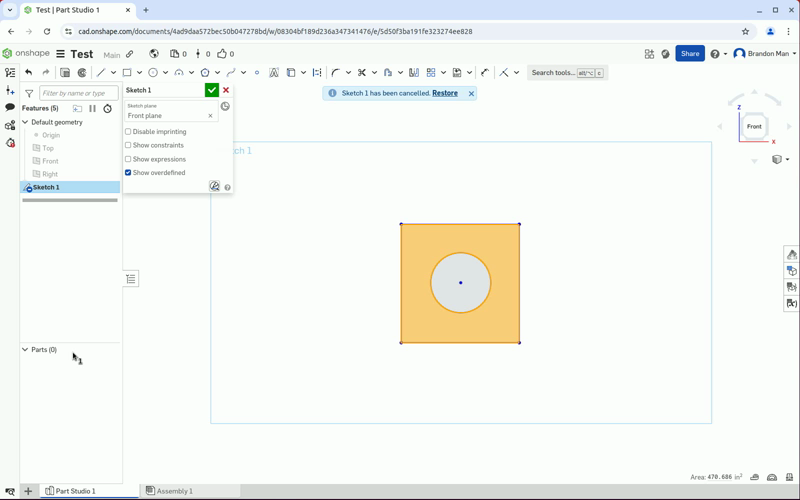
key(shift+y)
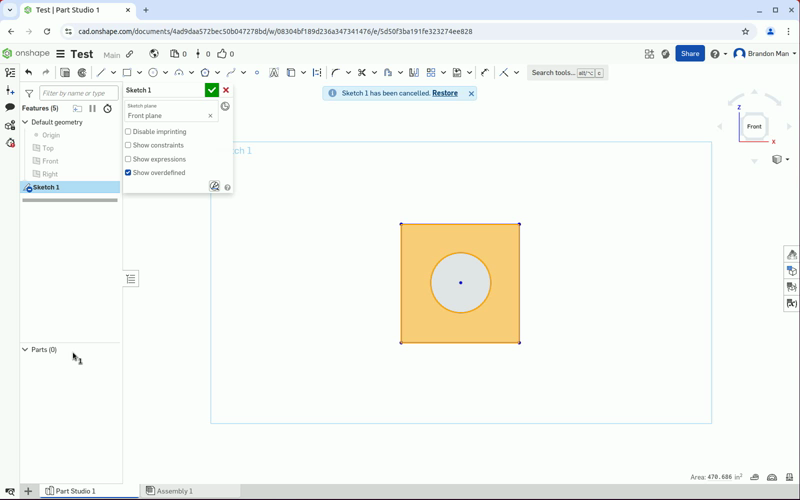
key(shift+e)
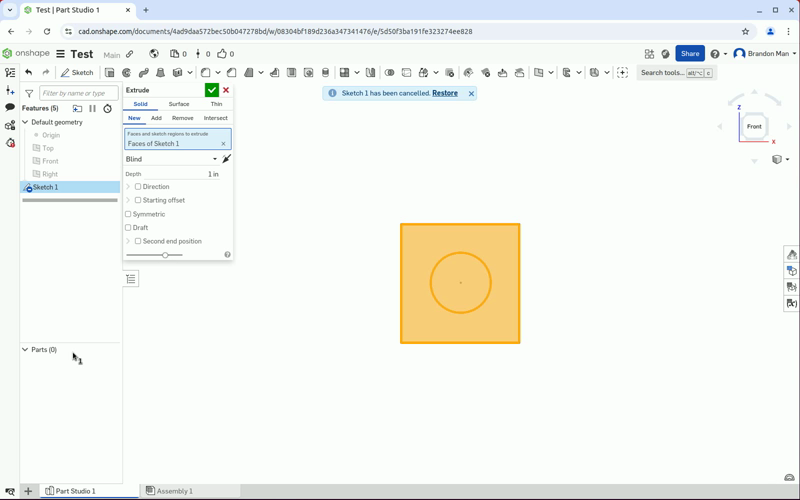
mouse_move(143, 106)
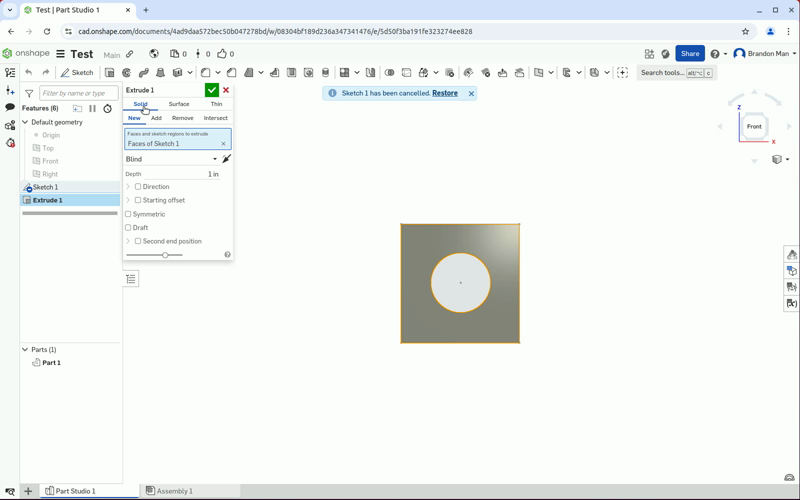
click(143, 106)
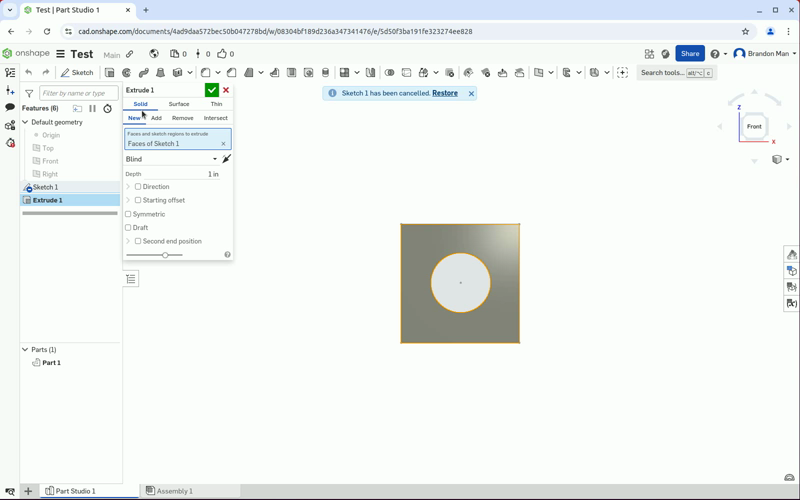
mouse_move(137, 120)
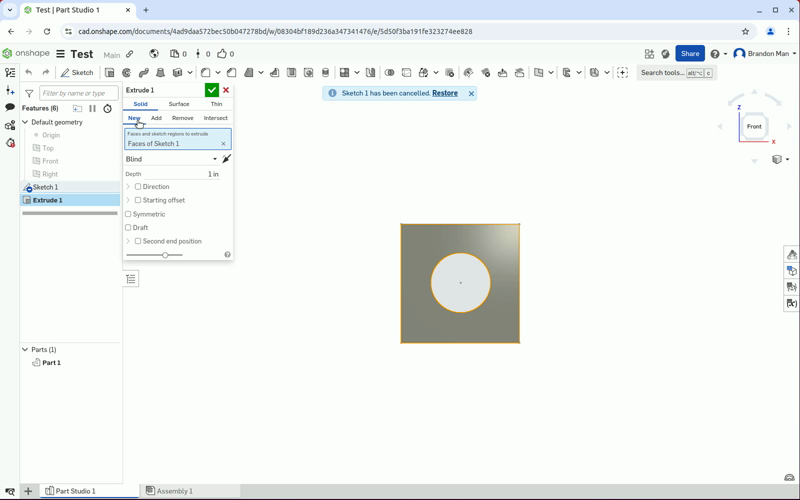
click(137, 120)
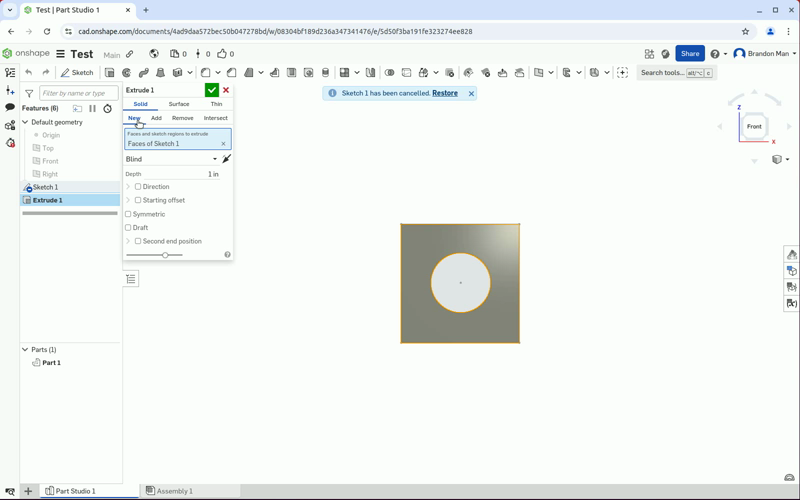
key(tab, 4)
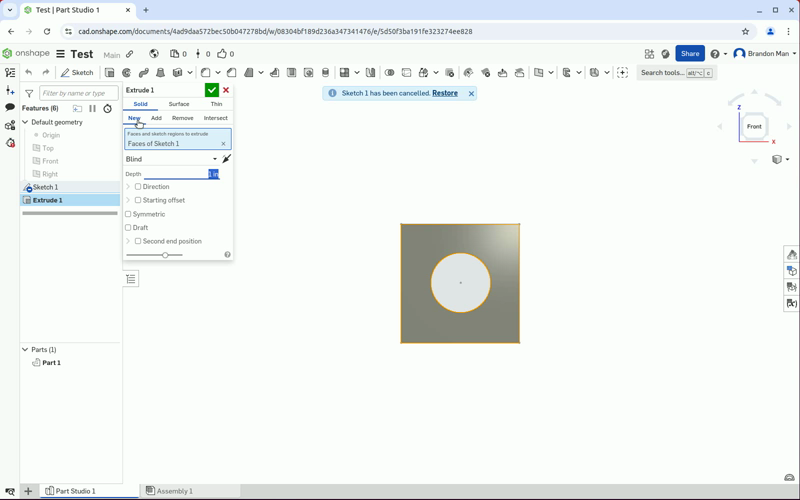
text(24.552)
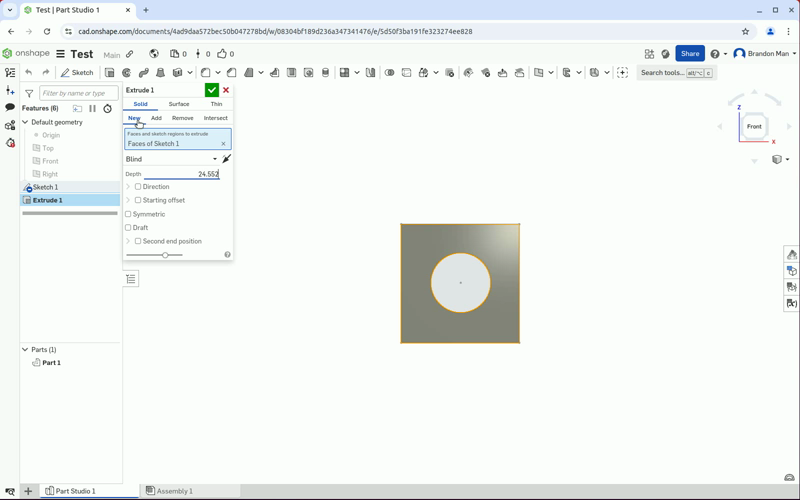
key(tab, 3)
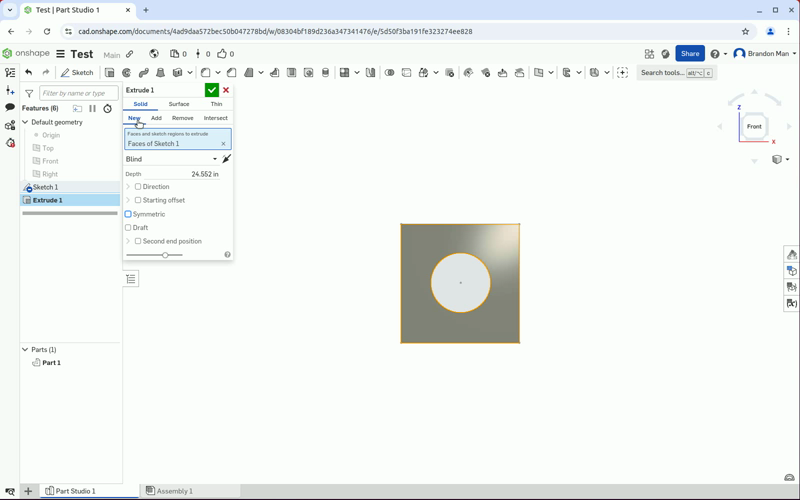
key(space)
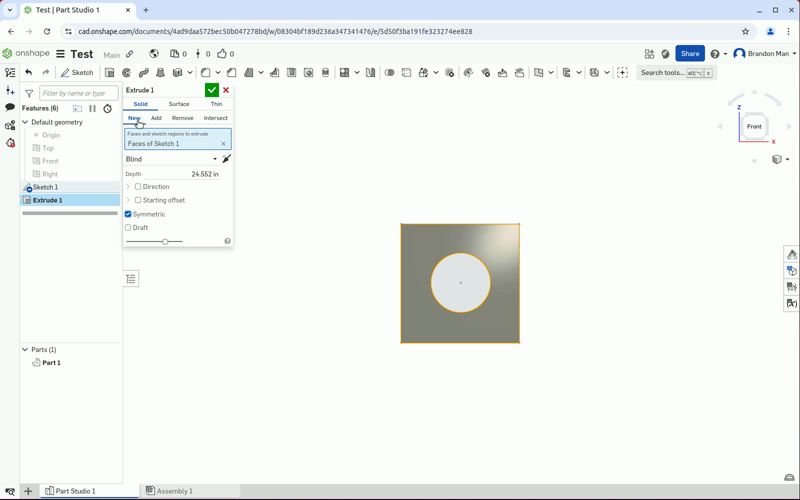
key(enter)
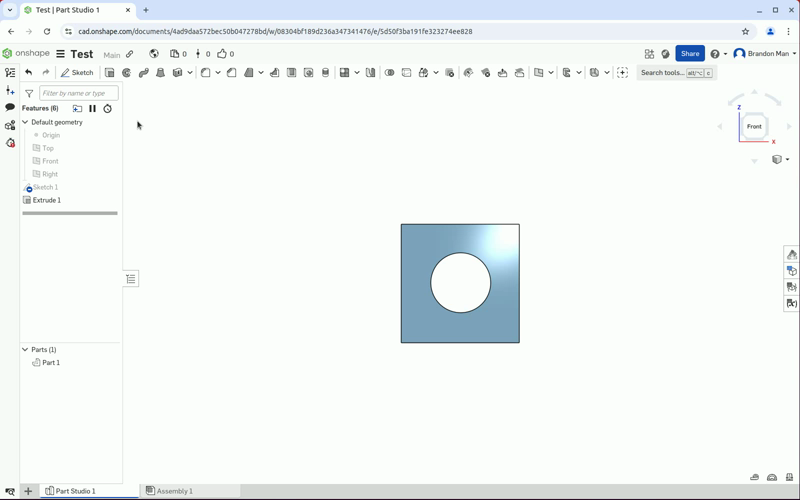
key(shift+h)
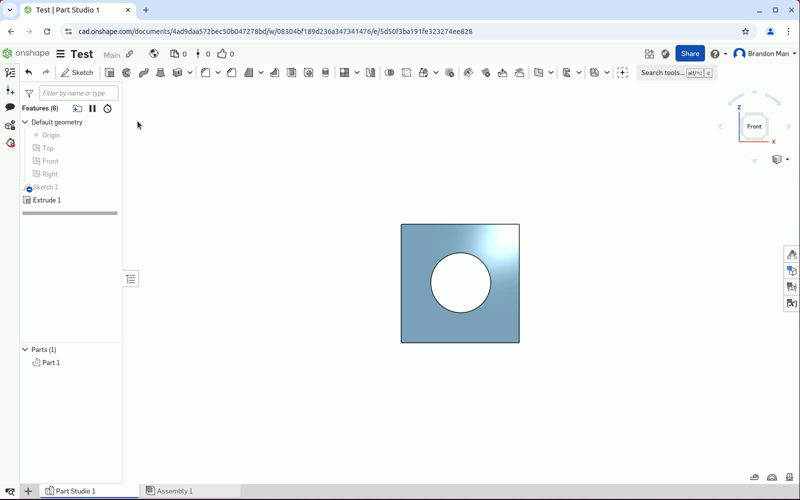
key(shift+h)
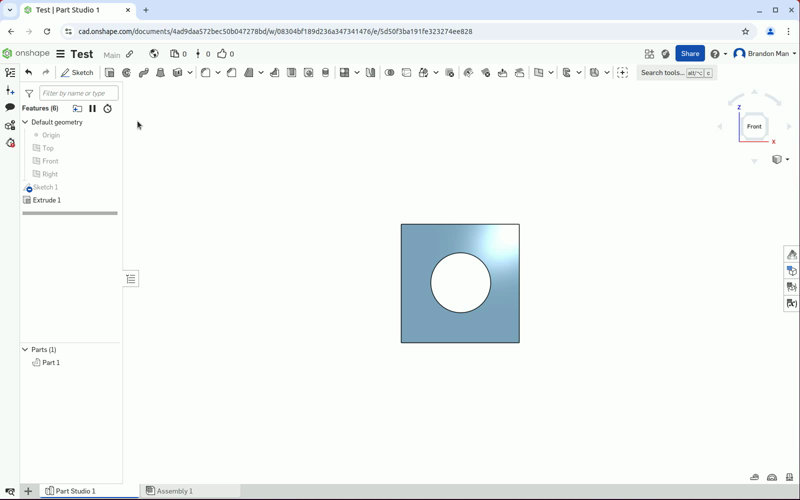
mouse_move(73, 189)
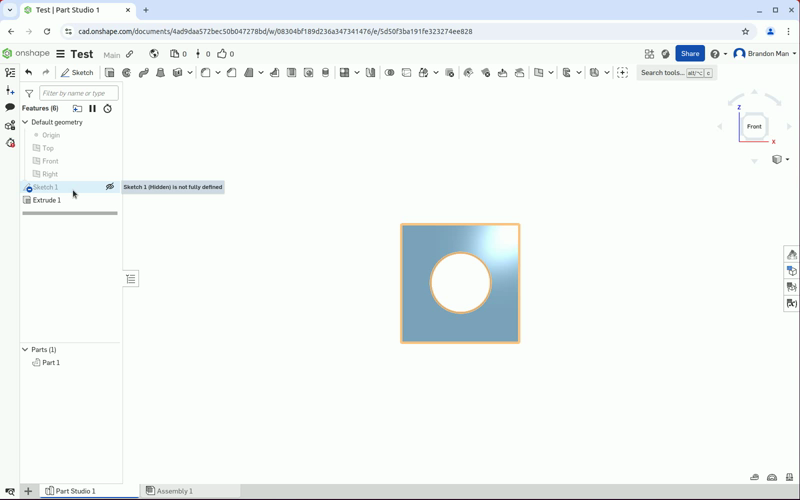
click(73, 189)
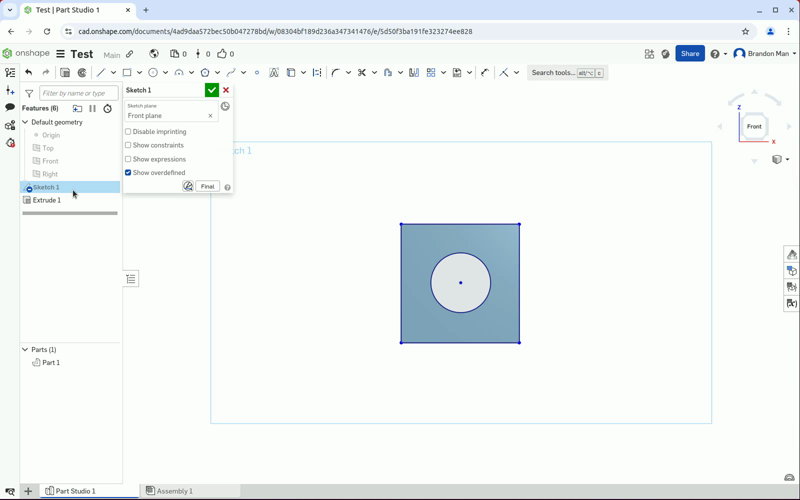
mouse_move(229, 92)
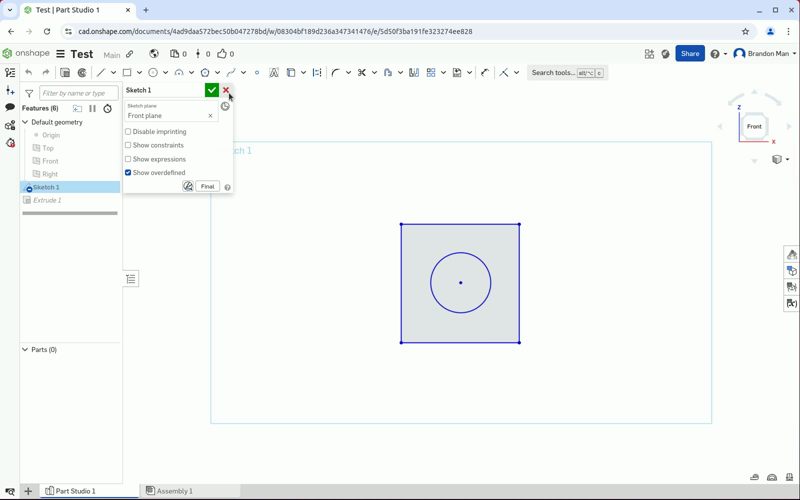
click(229, 92)
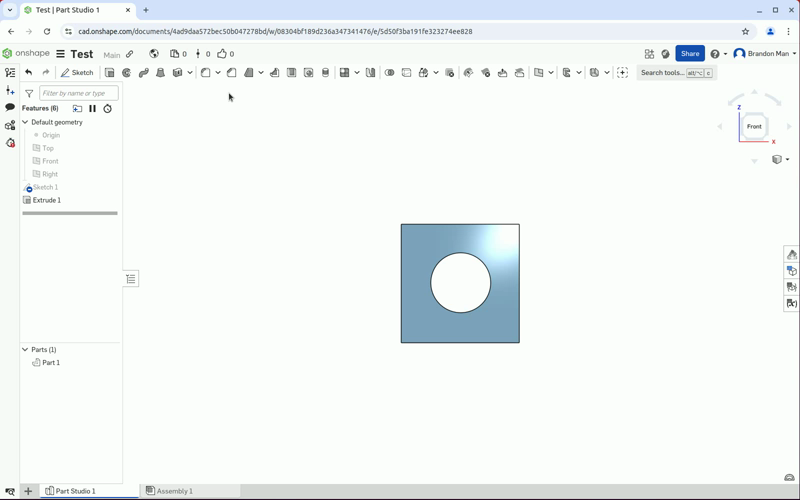
mouse_move(73, 352)
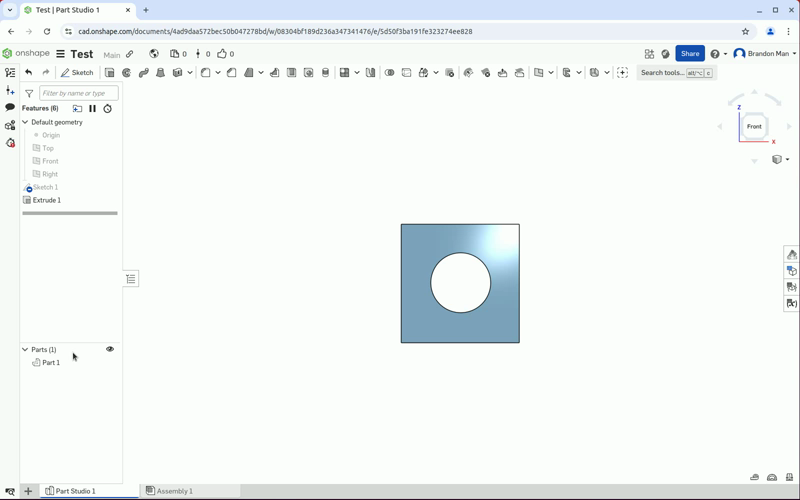
key(y)
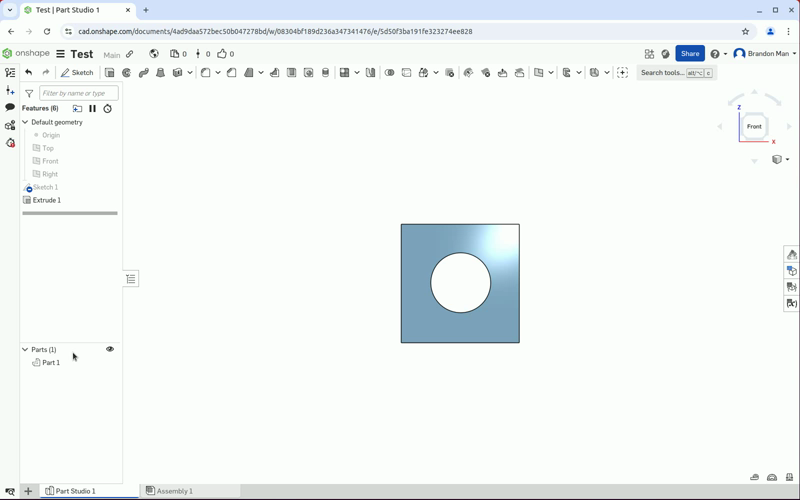
key(shift+p)
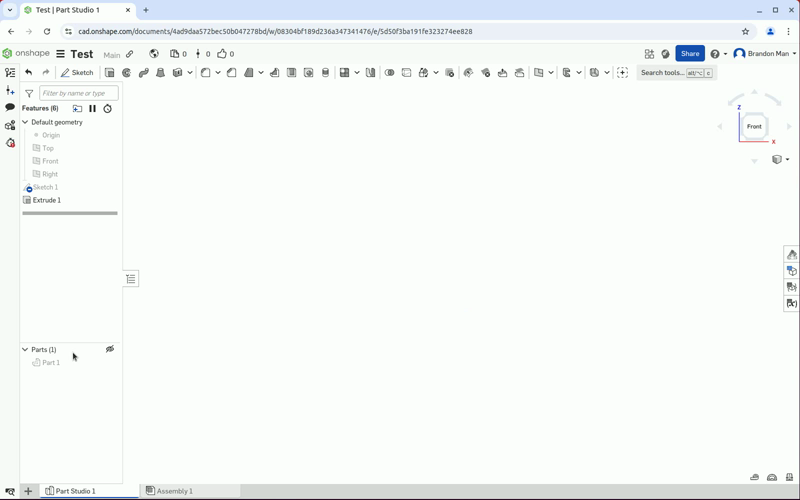
key(space)
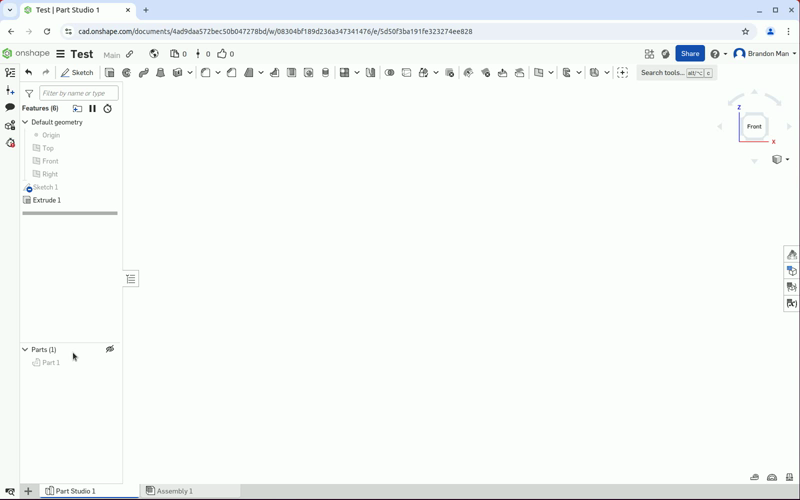
key_down(shift)
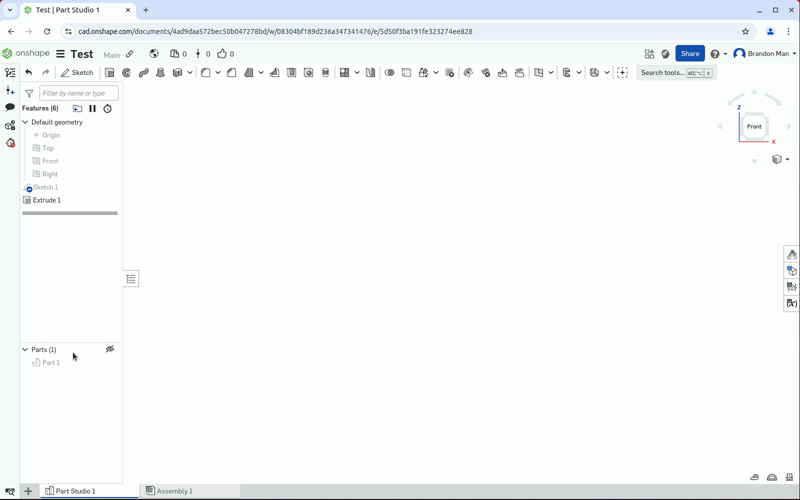
key(down)
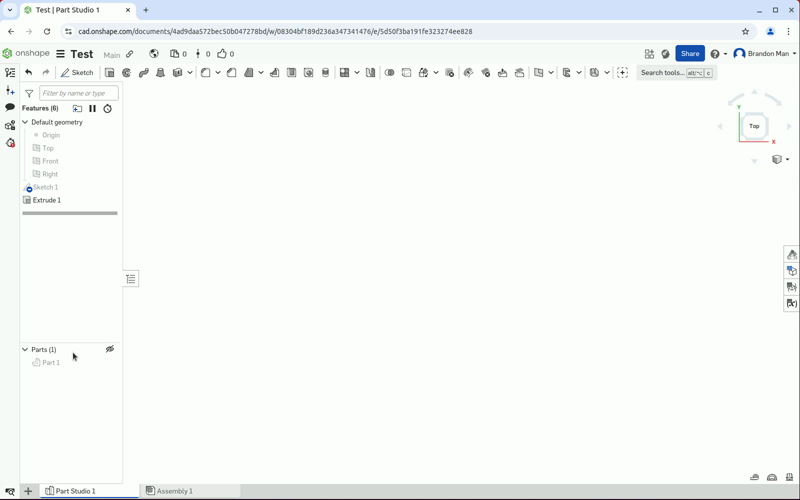
key_up(shift)
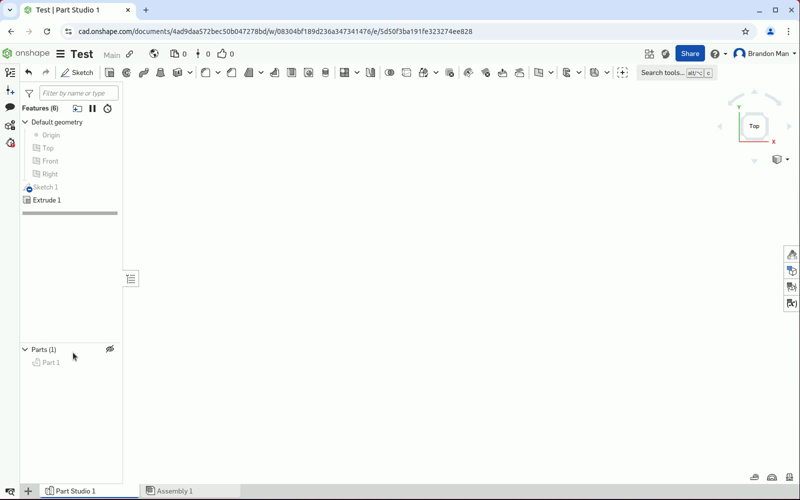
mouse_move(73, 352)
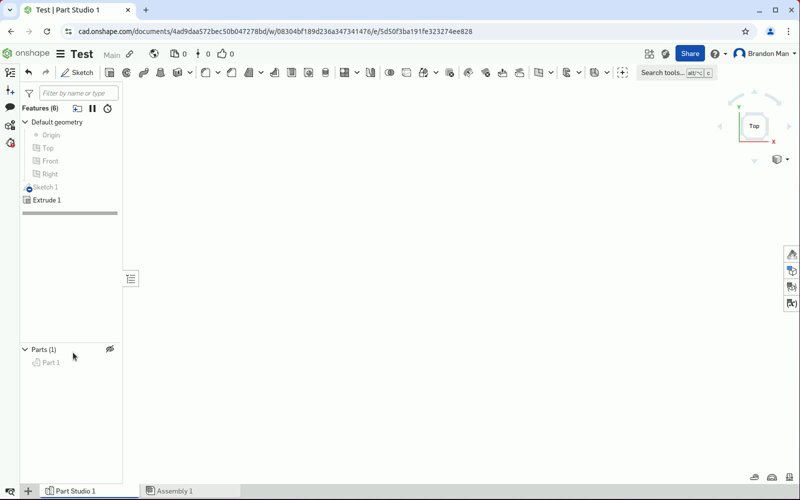
key(shift+y)
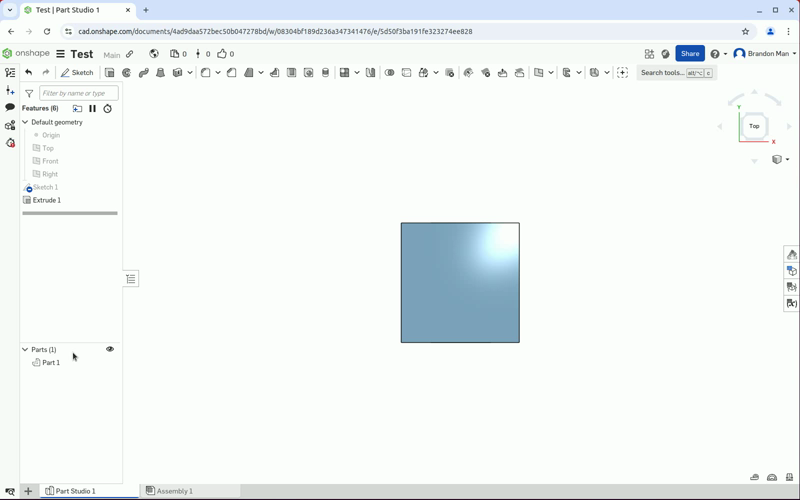
mouse_move(541, 75)
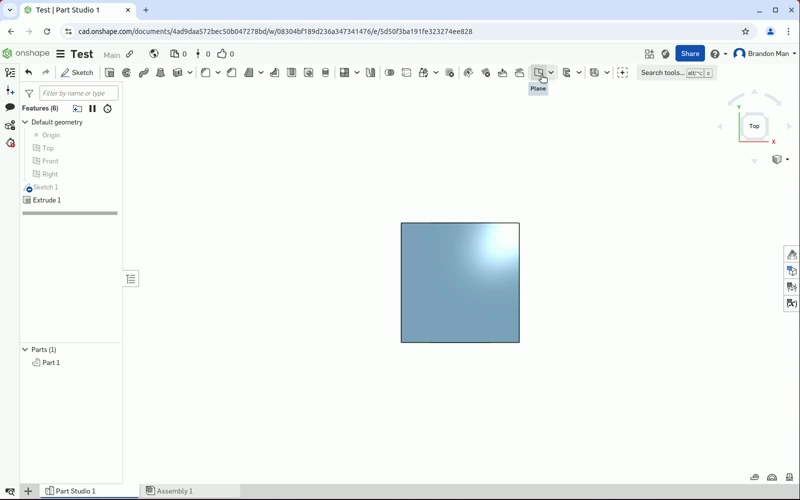
click(541, 75)
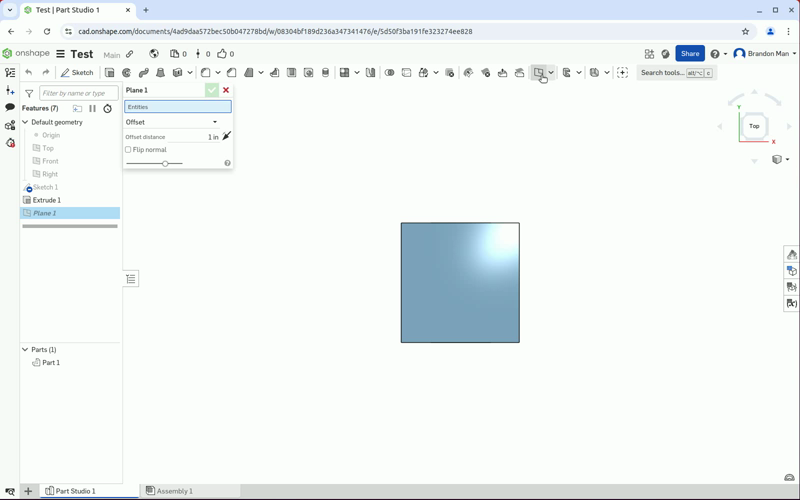
mouse_move(73, 150)
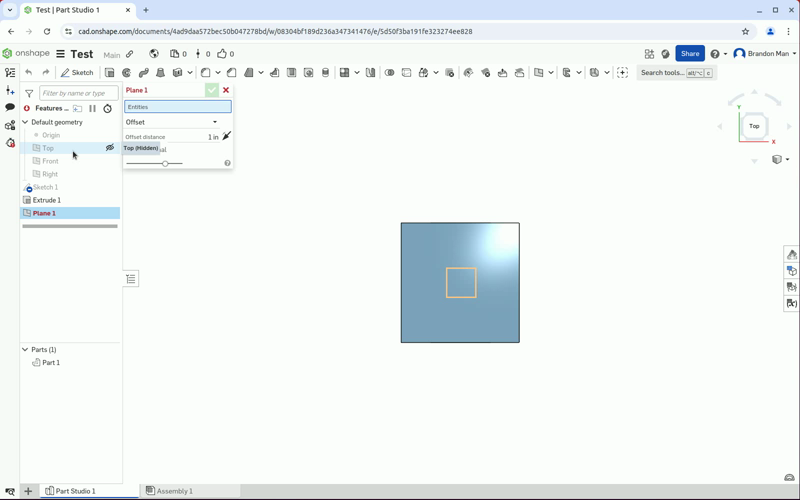
click(73, 150)
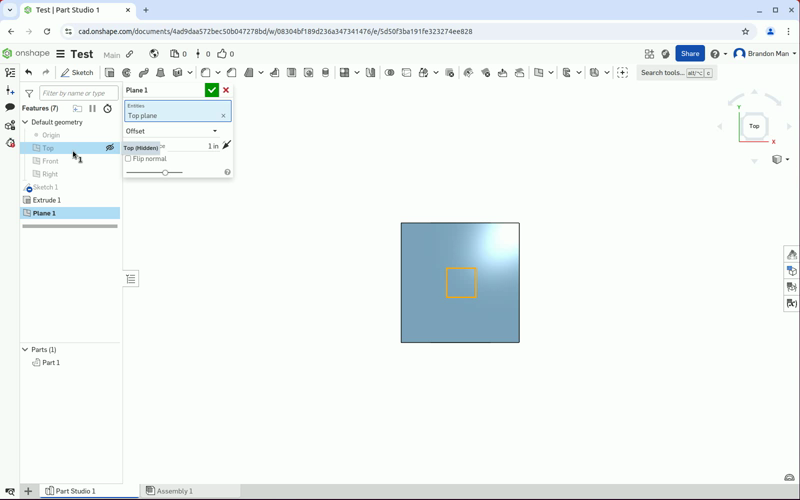
key(tab, 2)
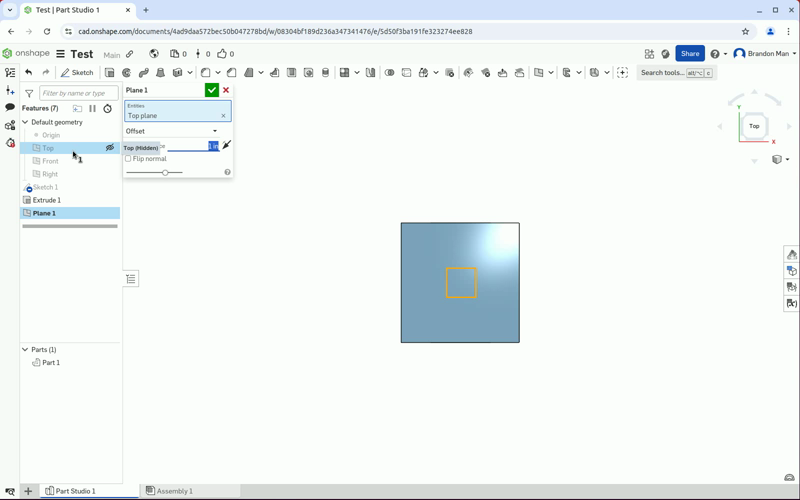
text(12.263)
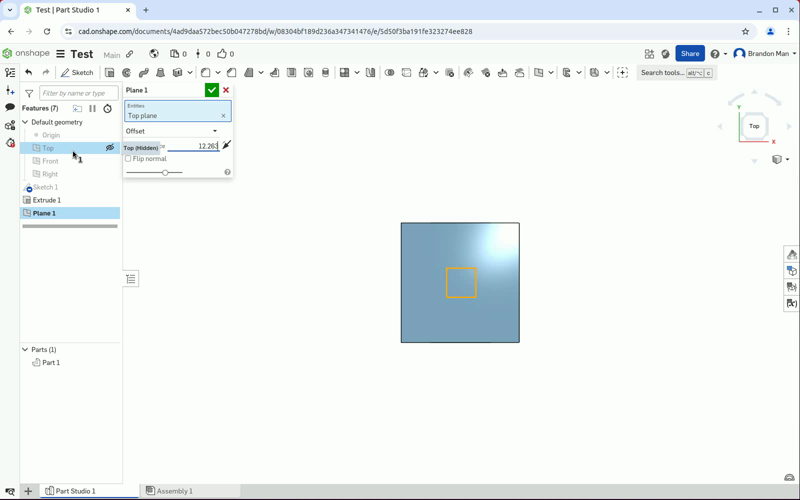
key(enter, 2)
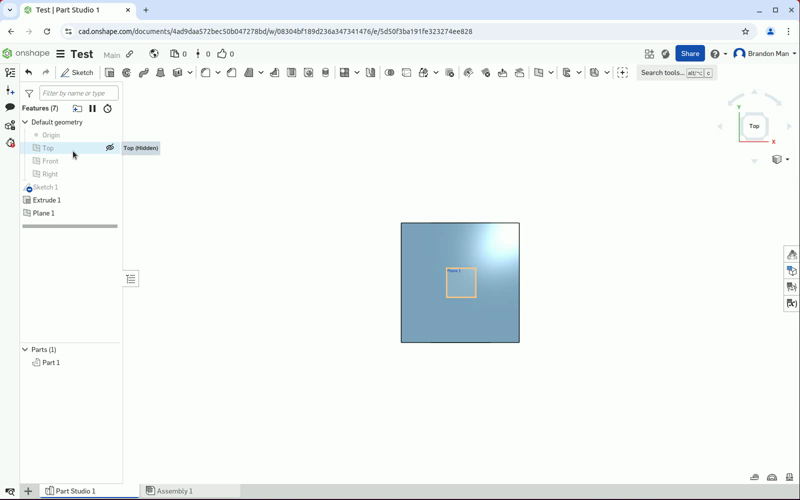
key(shift+s)
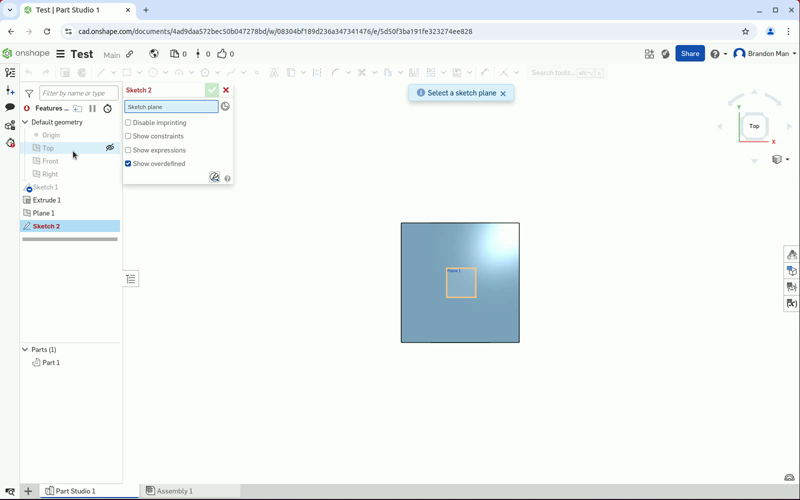
mouse_move(73, 215)
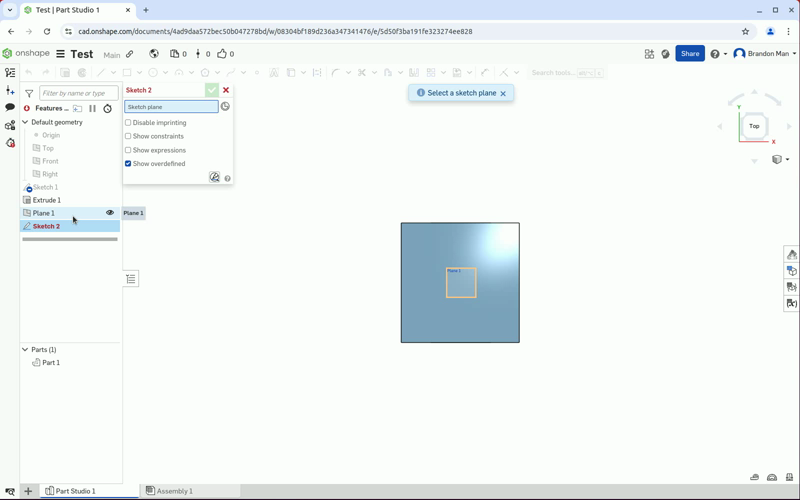
click(73, 215)
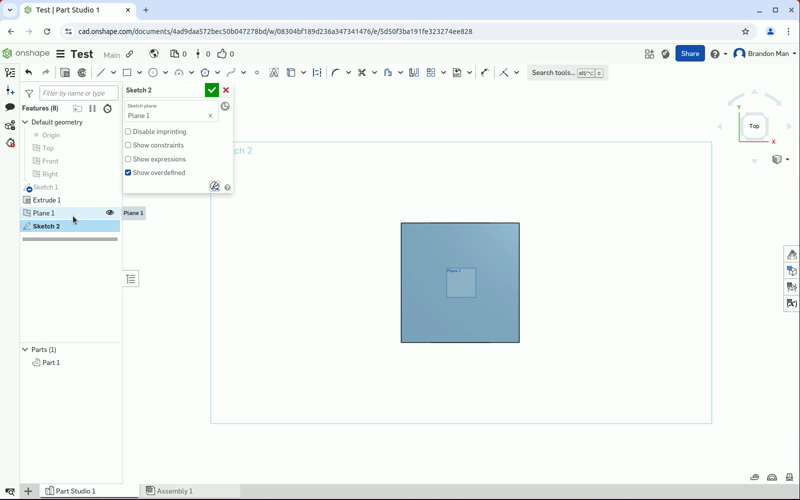
mouse_move(73, 352)
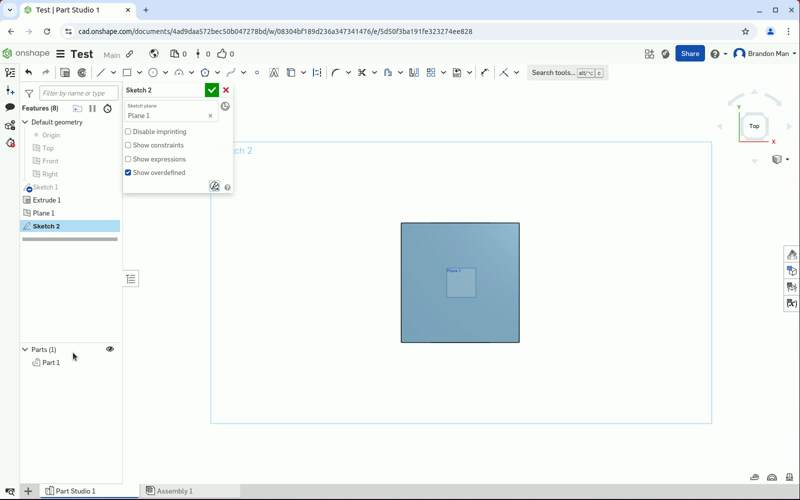
key(y)
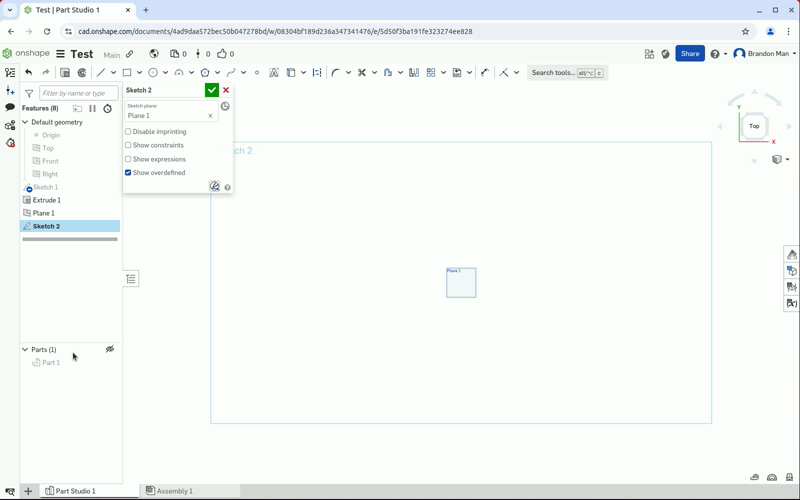
key(c)
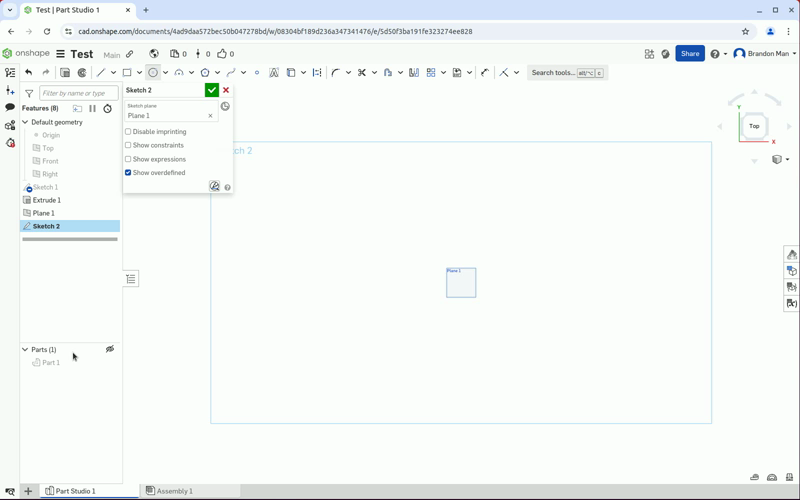
key_down(shift)
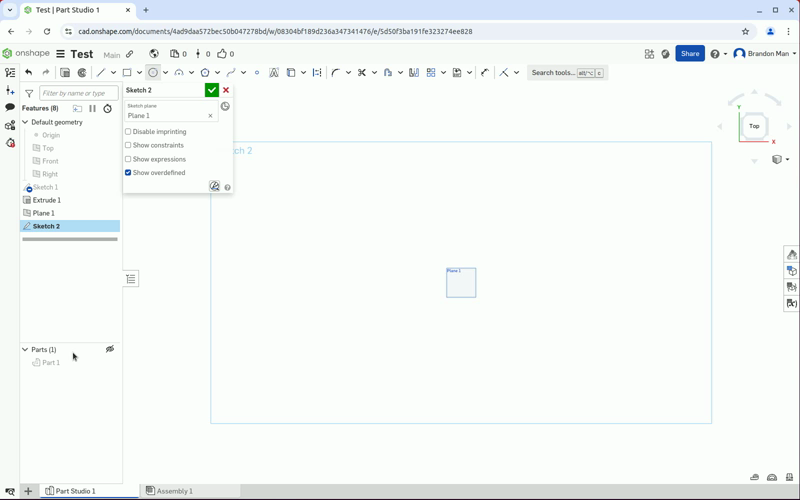
mouse_move(461, 282)
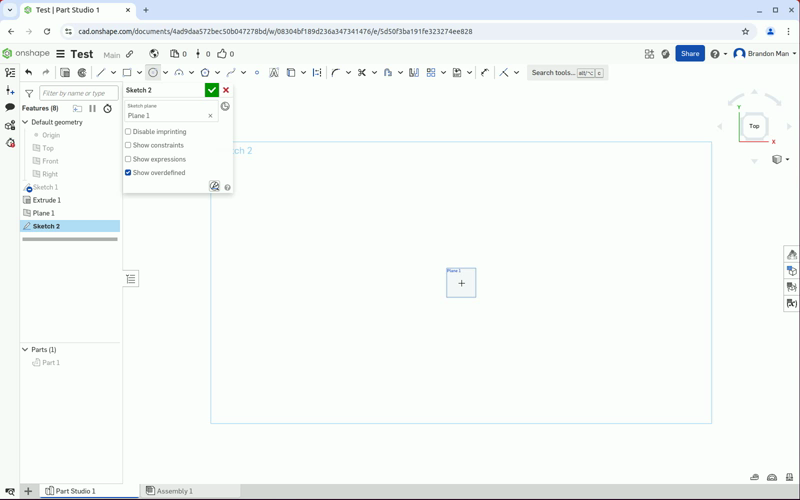
click(461, 282)
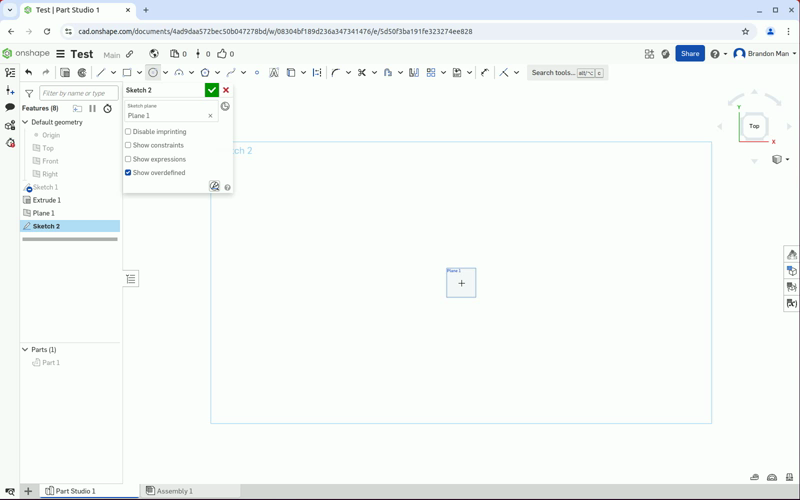
key_up(shift)
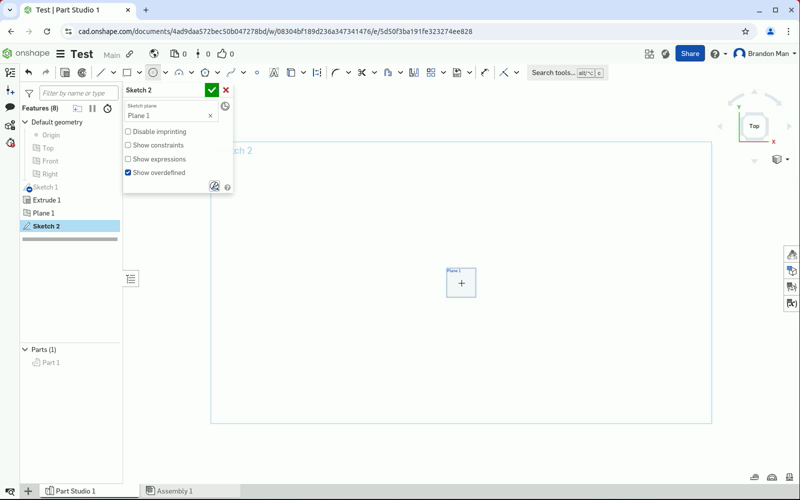
mouse_move(498, 282)
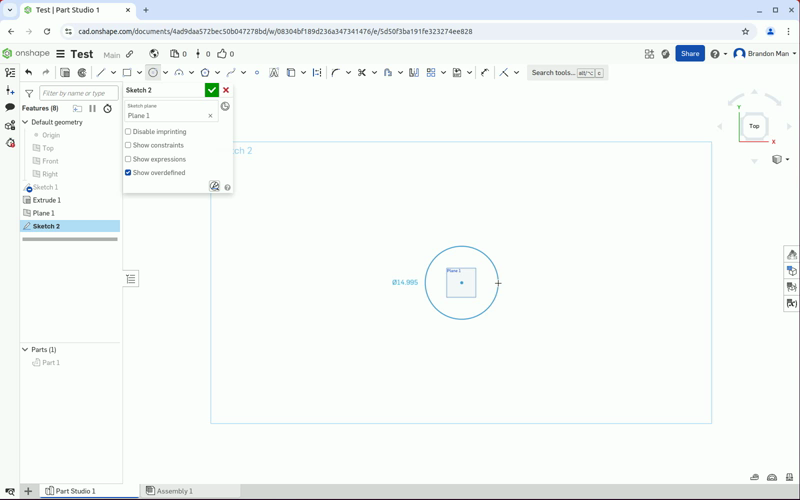
click(498, 282)
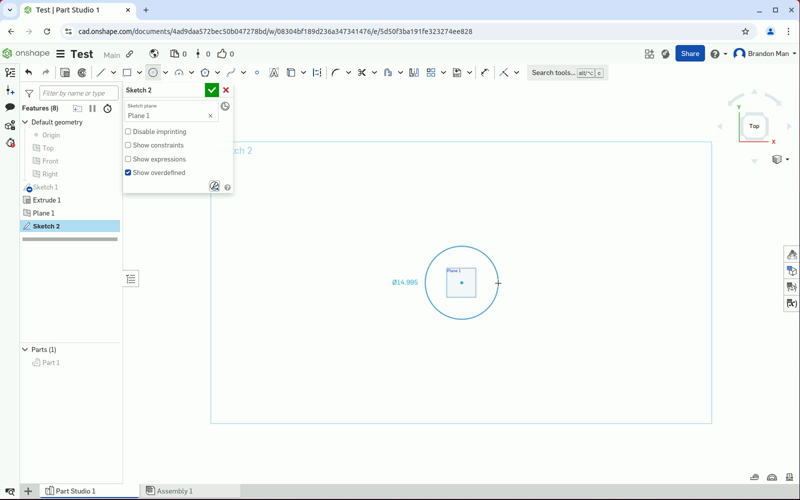
key(esc)
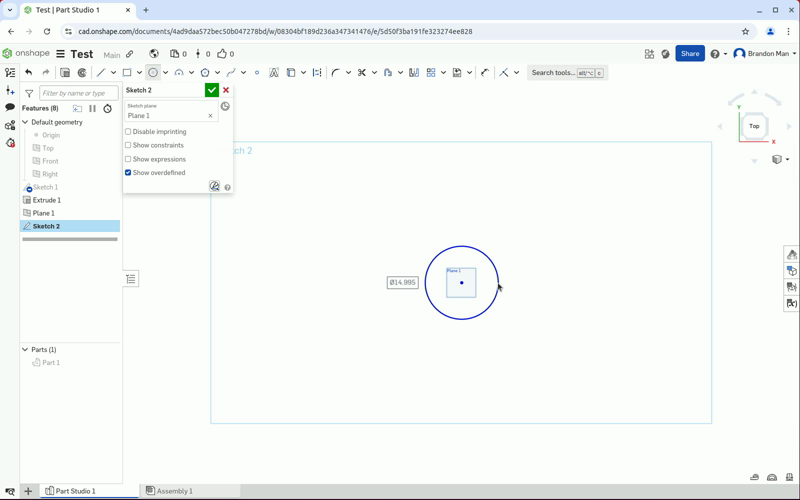
key(c)
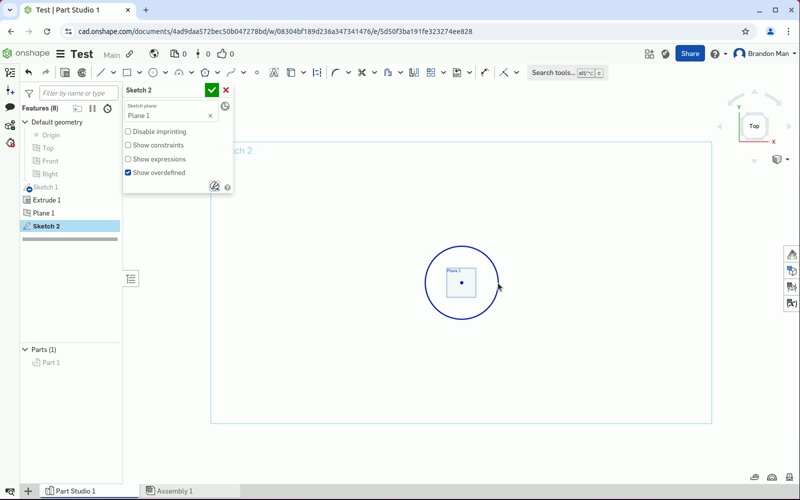
key_down(shift)
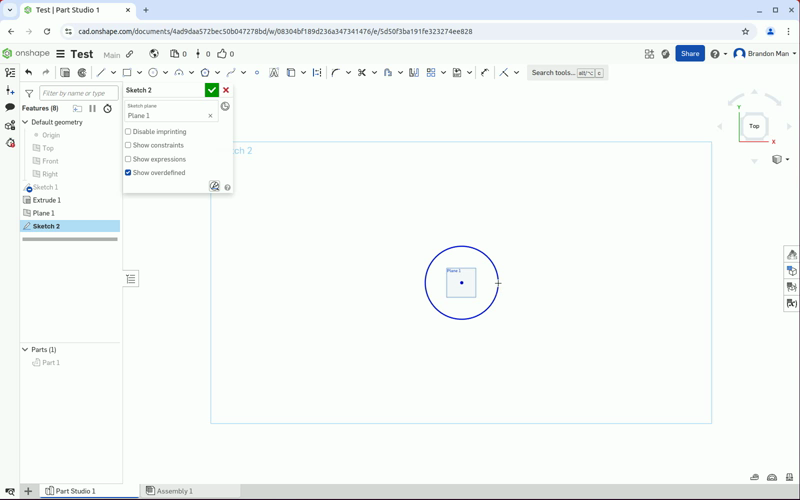
mouse_move(461, 282)
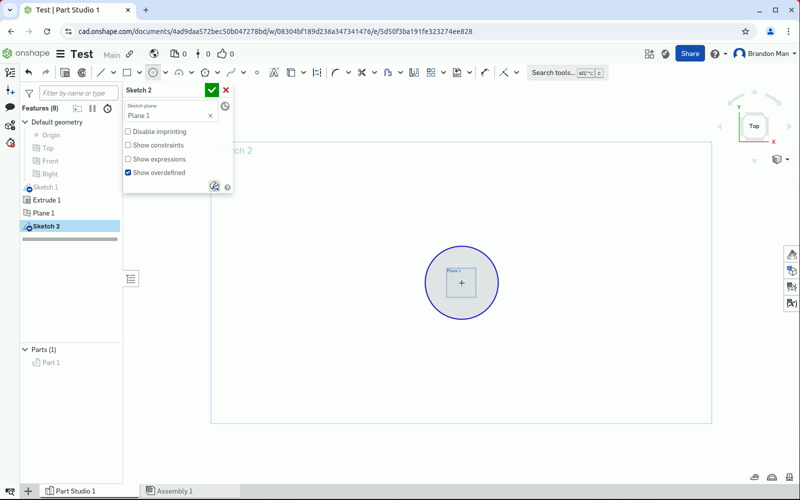
click(461, 282)
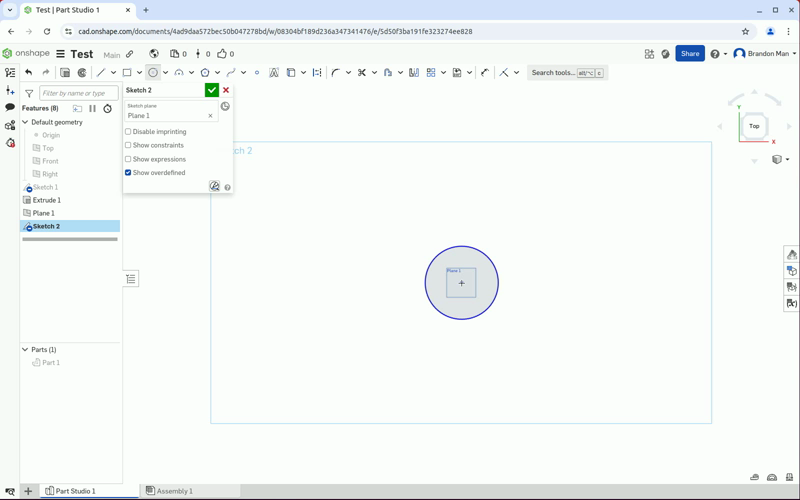
key_up(shift)
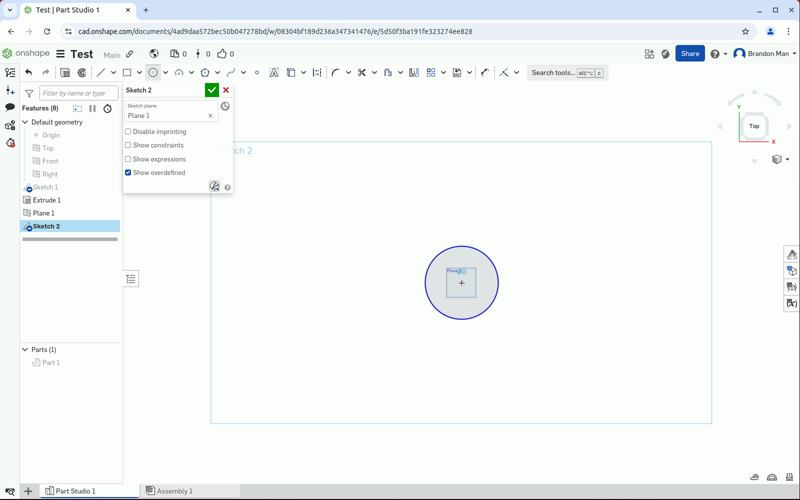
mouse_move(492, 282)
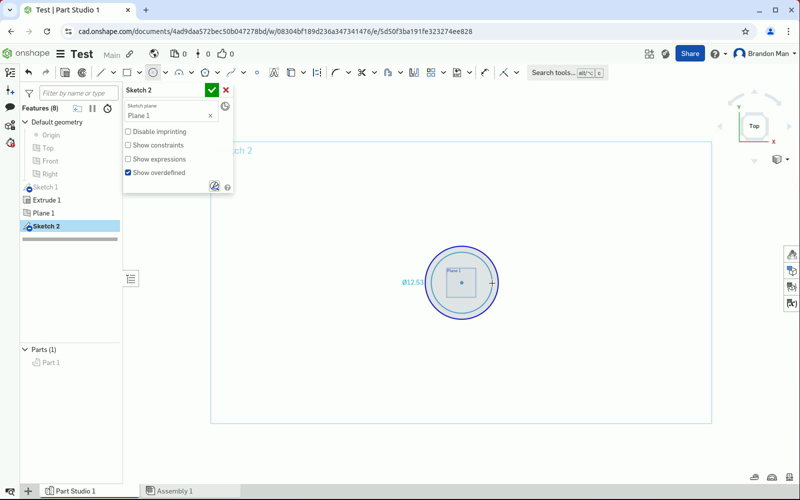
click(492, 282)
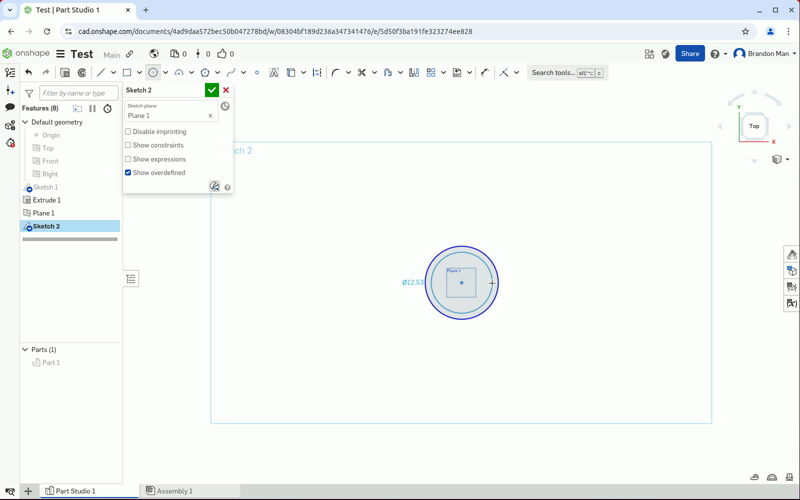
key(esc)
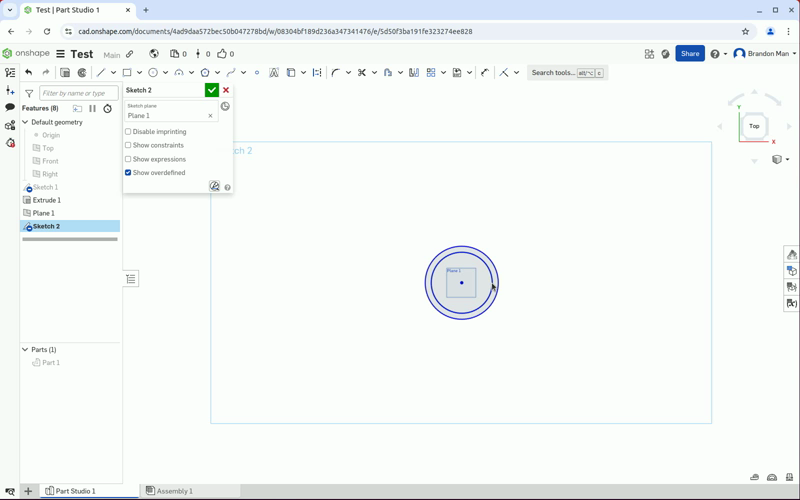
mouse_move(435, 264)
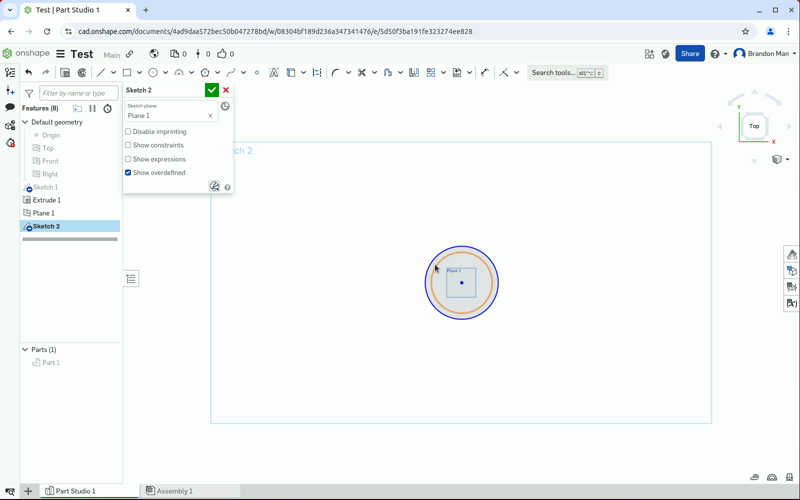
scroll(6)
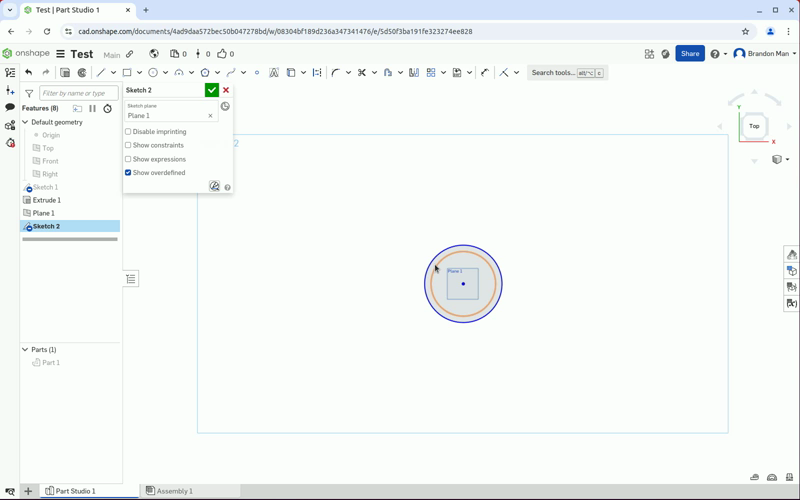
scroll(6)
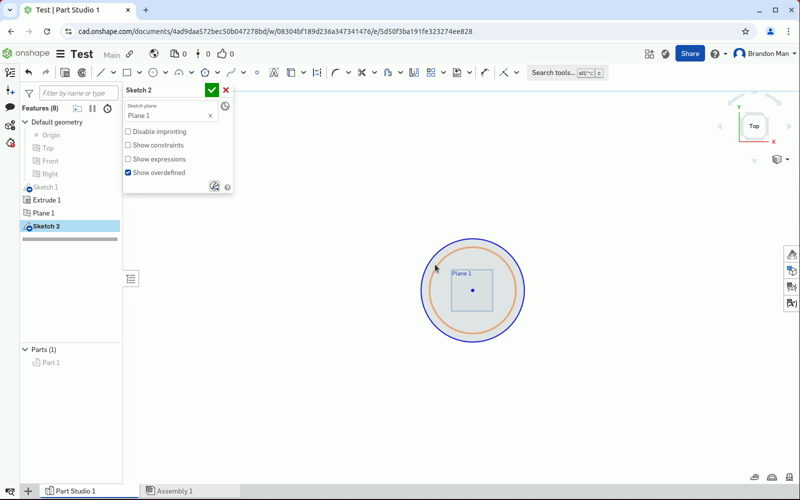
scroll(6)
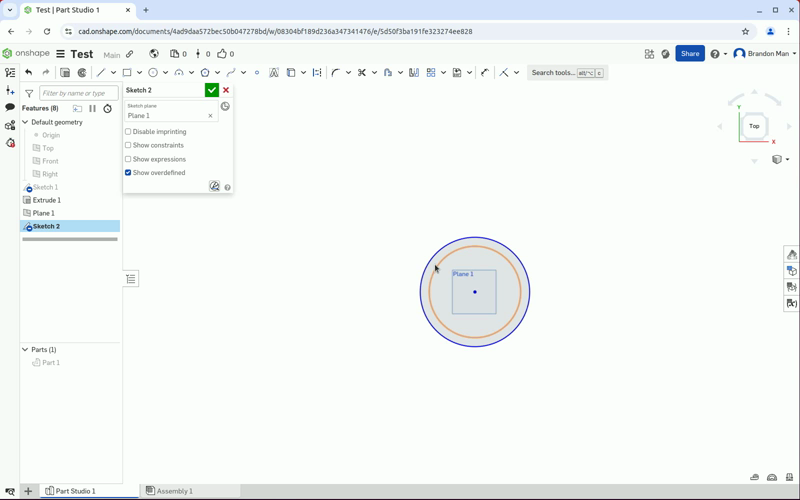
scroll(6)
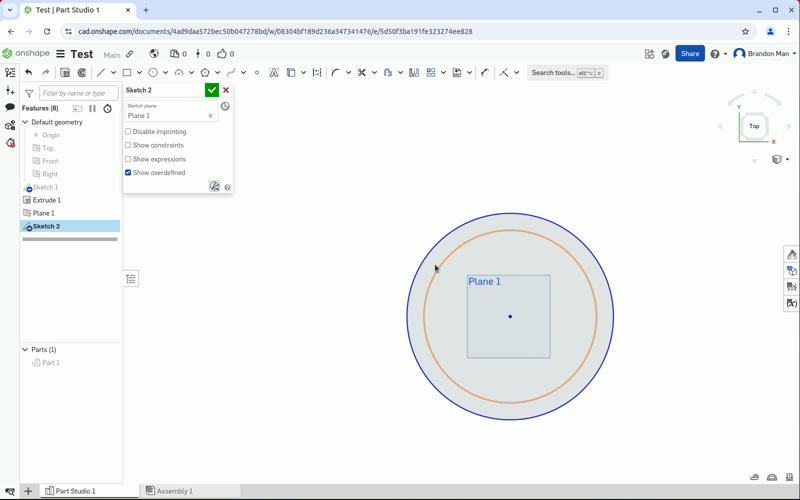
scroll(6)
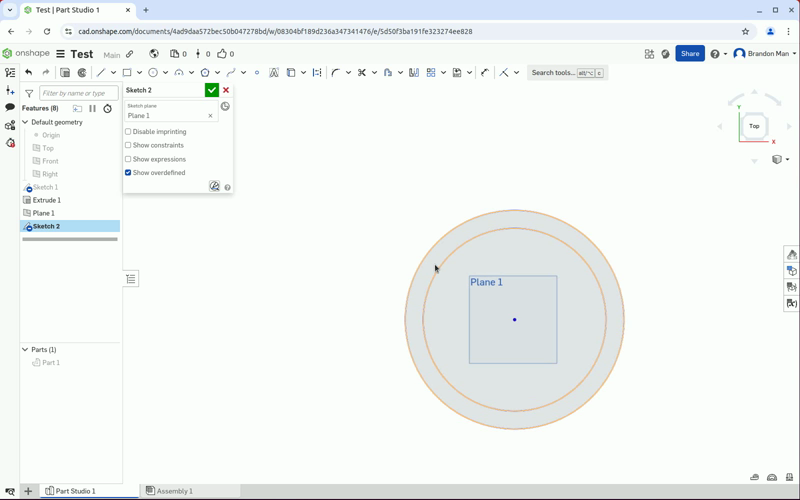
scroll(6)
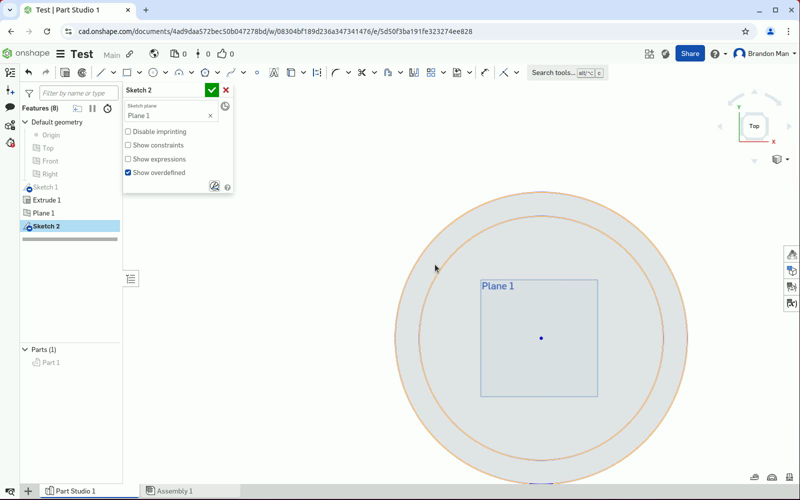
scroll(6)
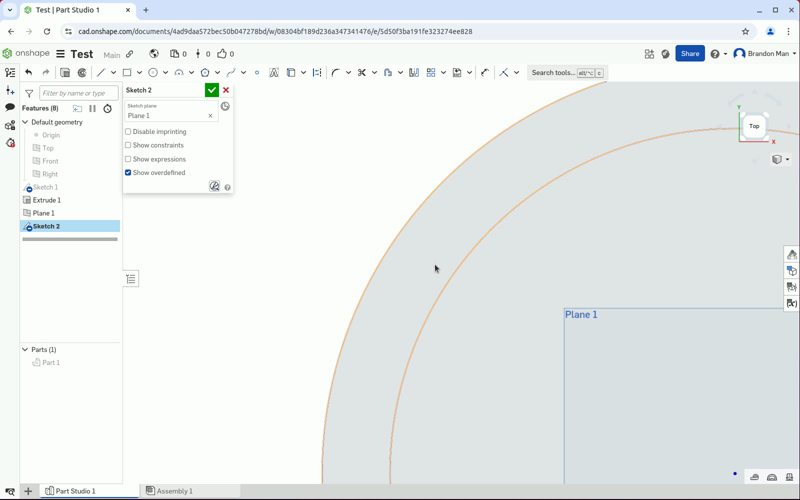
click(435, 264)
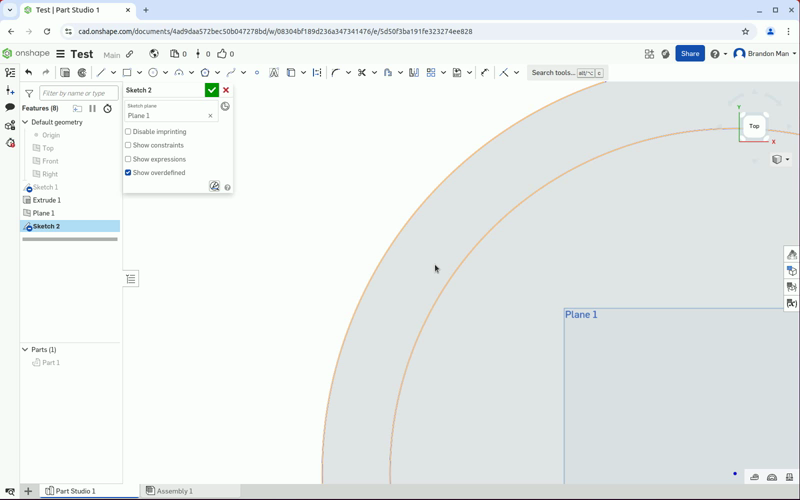
scroll(-6)
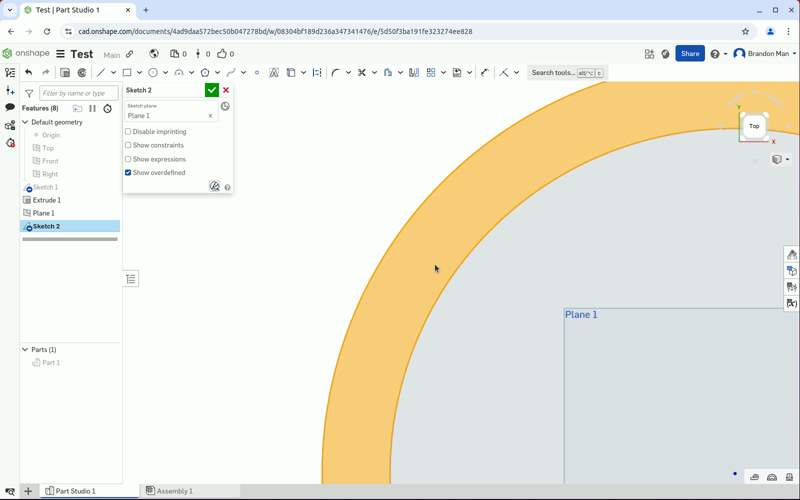
scroll(-6)
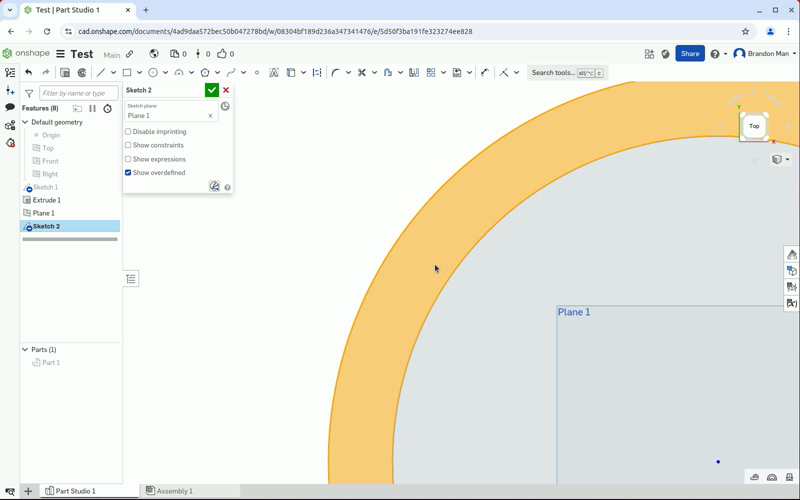
scroll(-6)
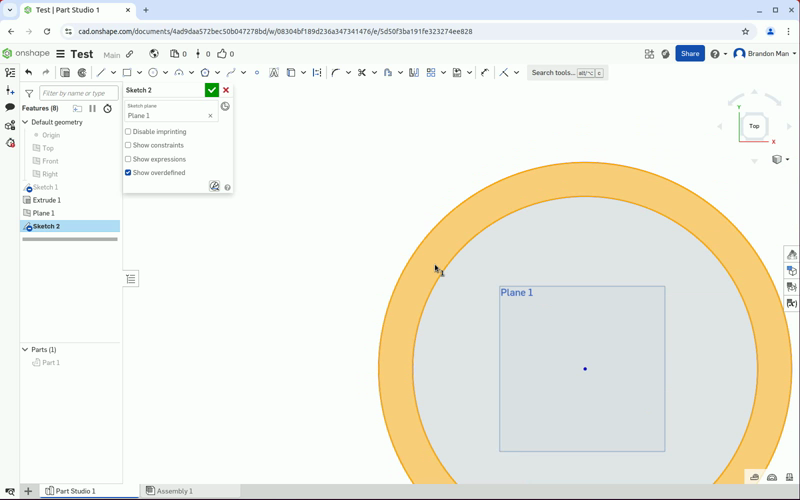
scroll(-6)
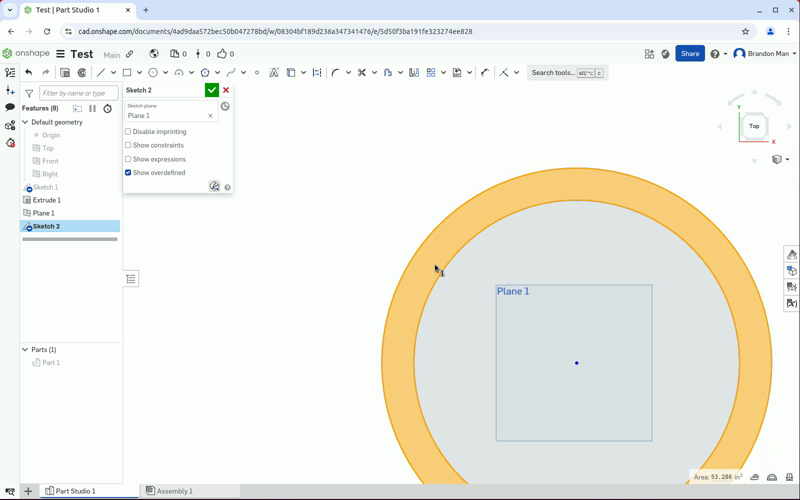
scroll(-6)
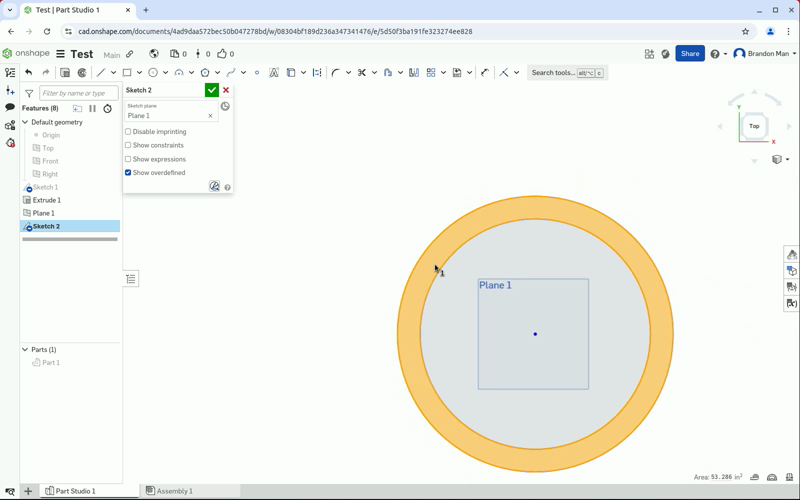
scroll(-6)
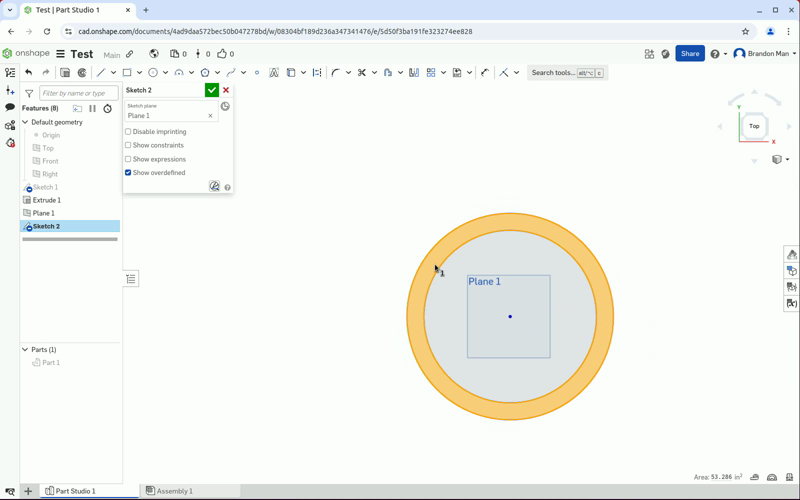
scroll(-6)
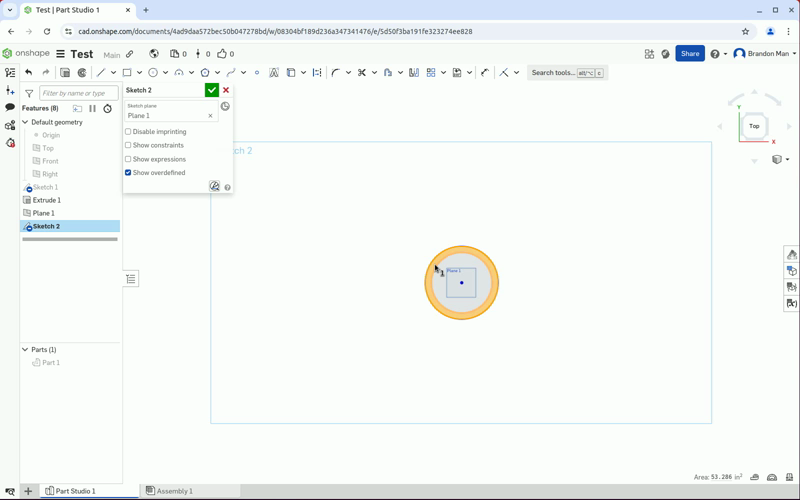
mouse_move(73, 352)
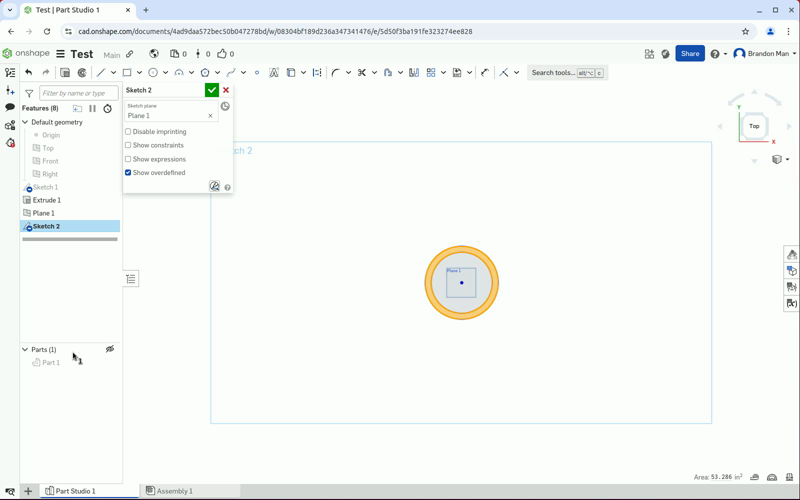
key(shift+y)
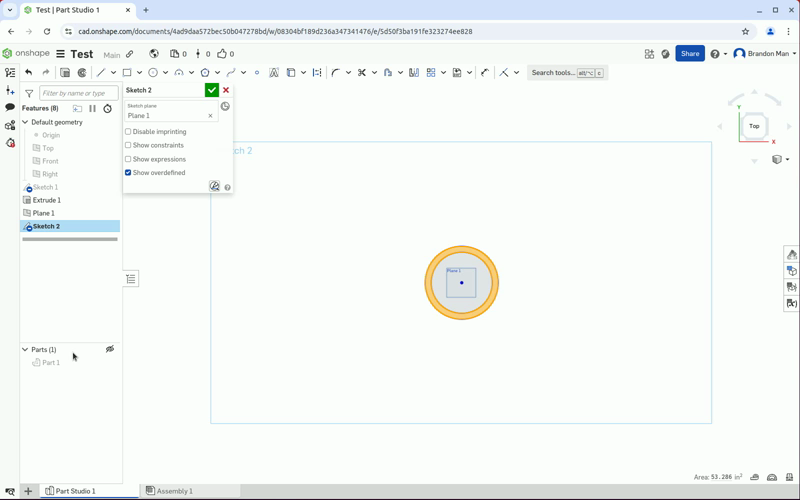
key(shift+e)
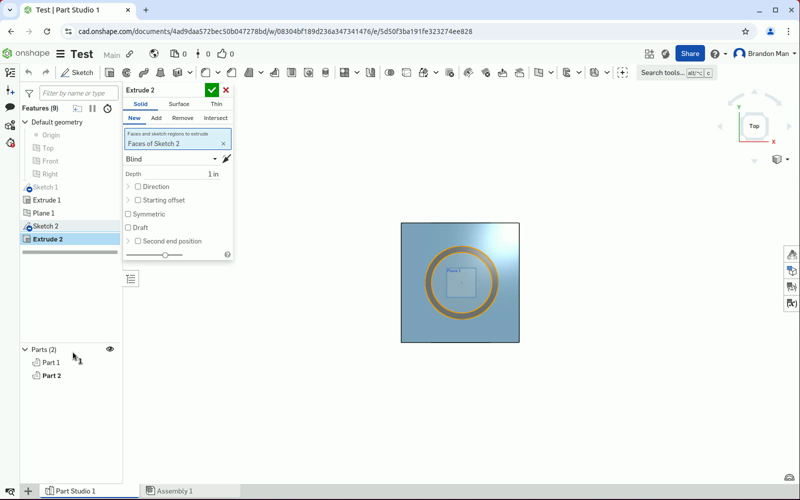
mouse_move(143, 106)
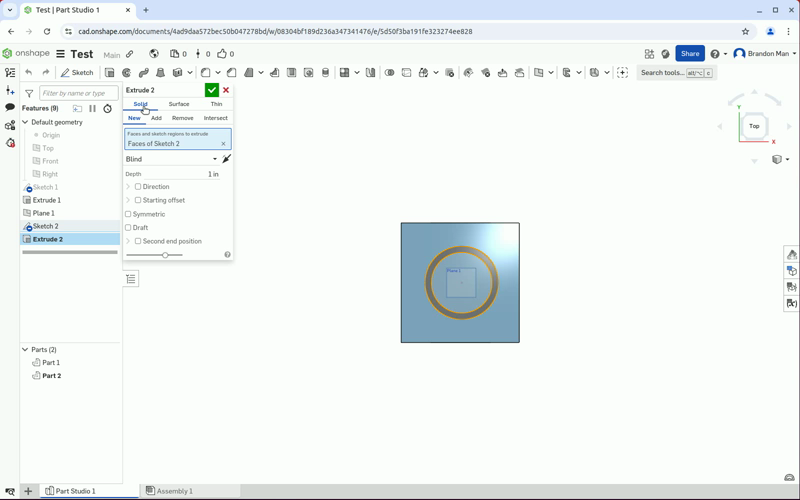
click(143, 106)
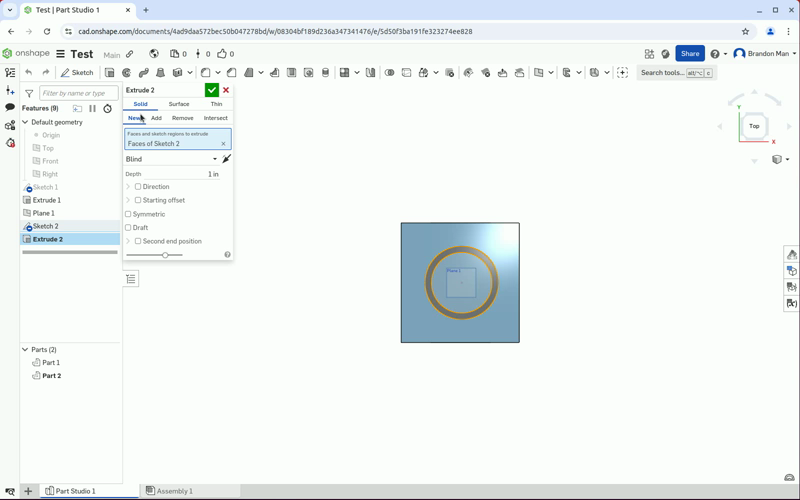
mouse_move(137, 120)
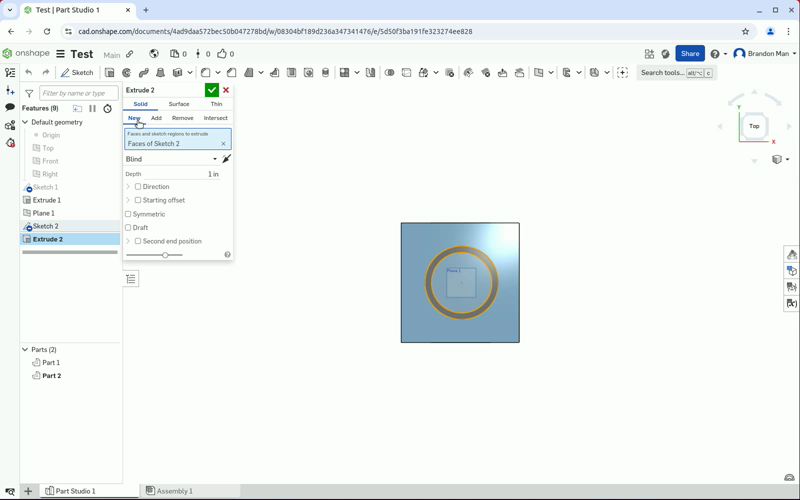
click(137, 120)
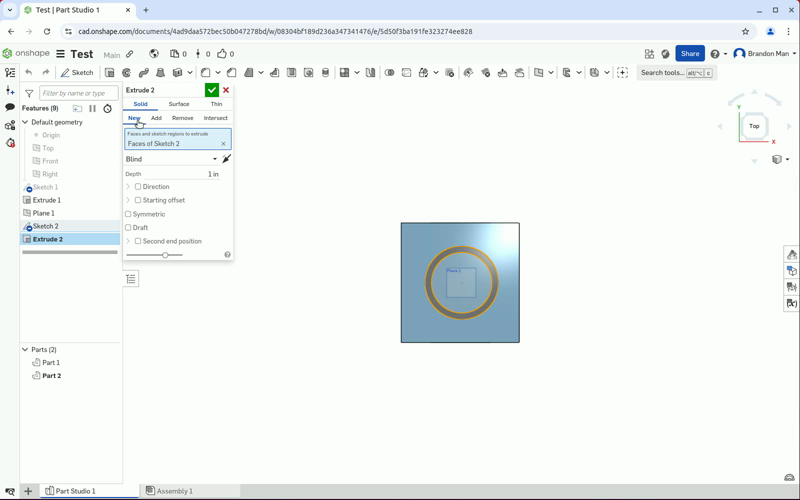
key(tab, 4)
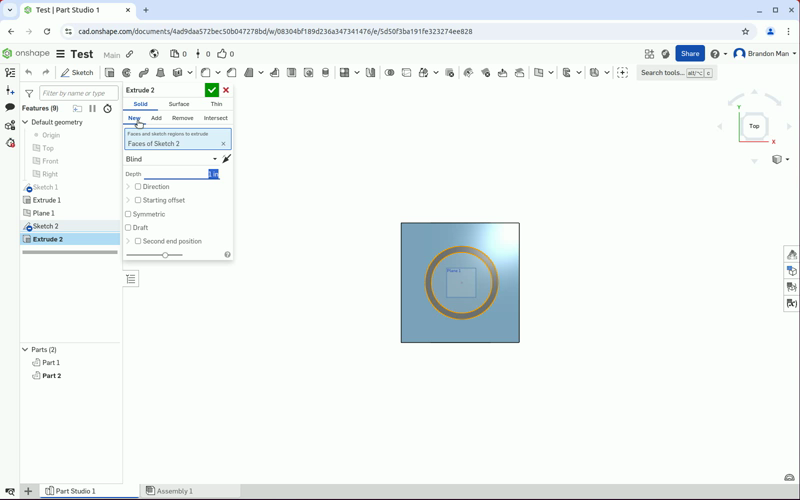
text(10.832)
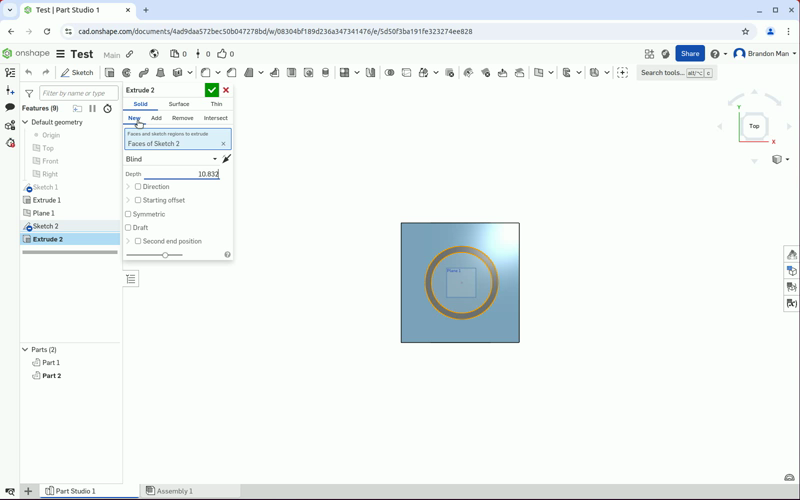
key(enter)
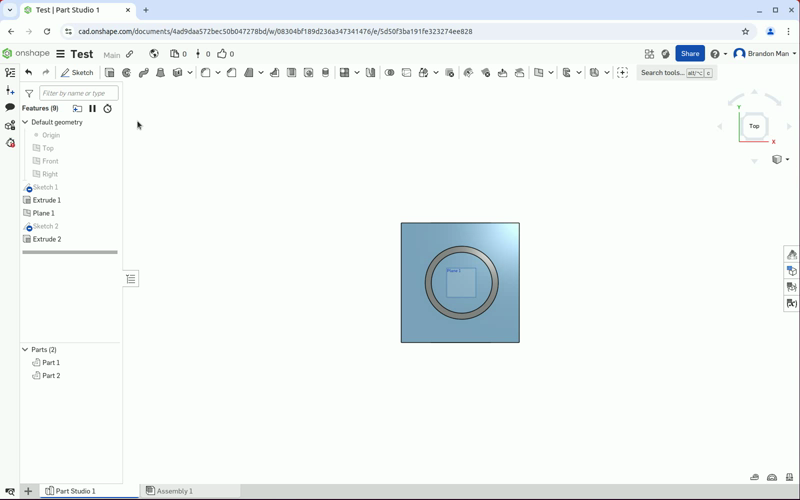
key(shift+h)
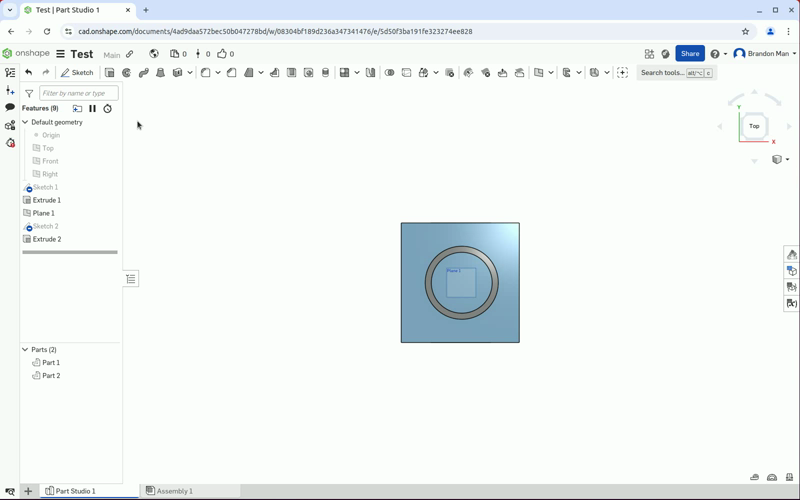
key(shift+h)
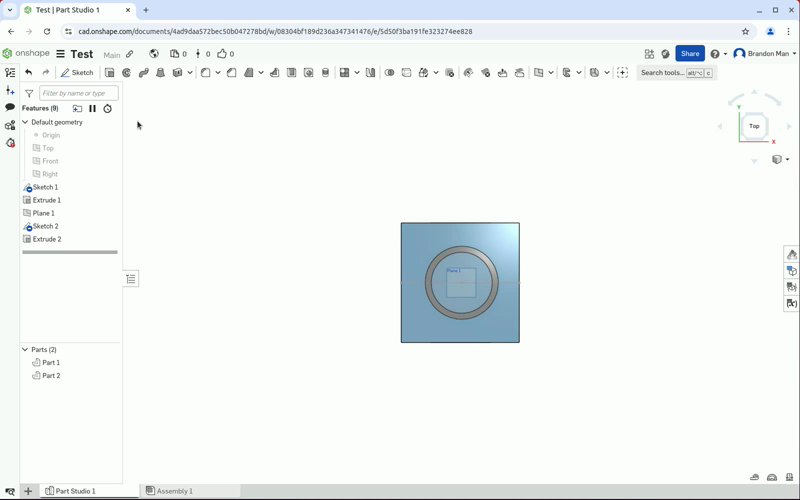
key(shift+7)
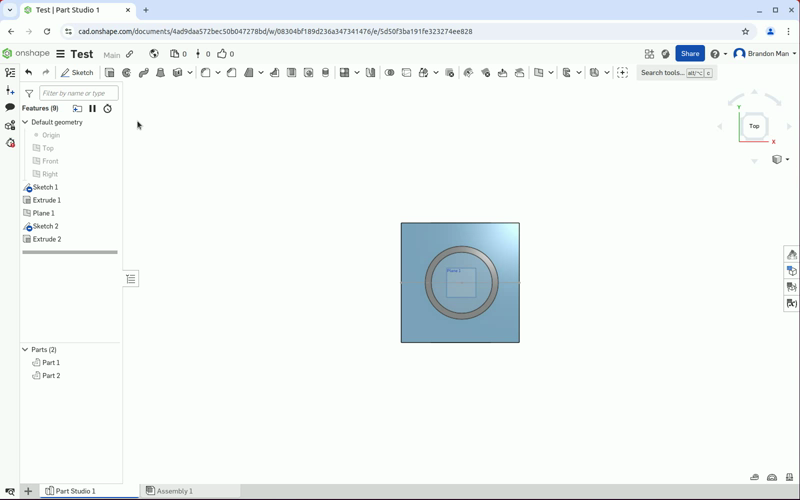
key(up, 3)
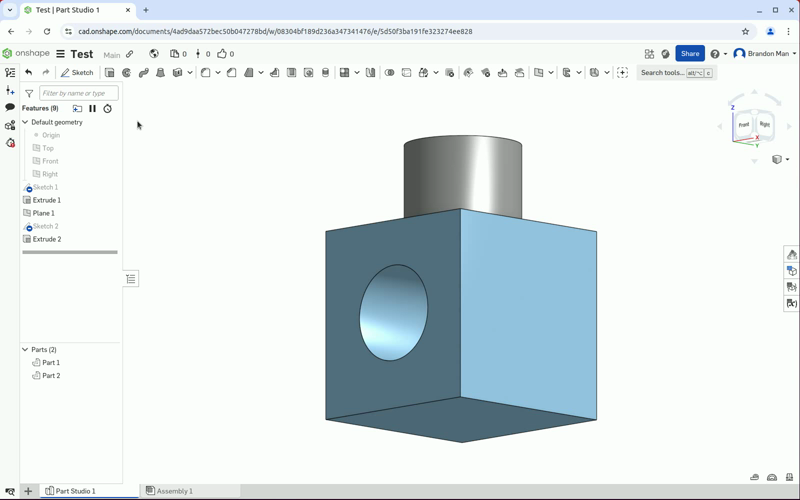
key(left, 3)
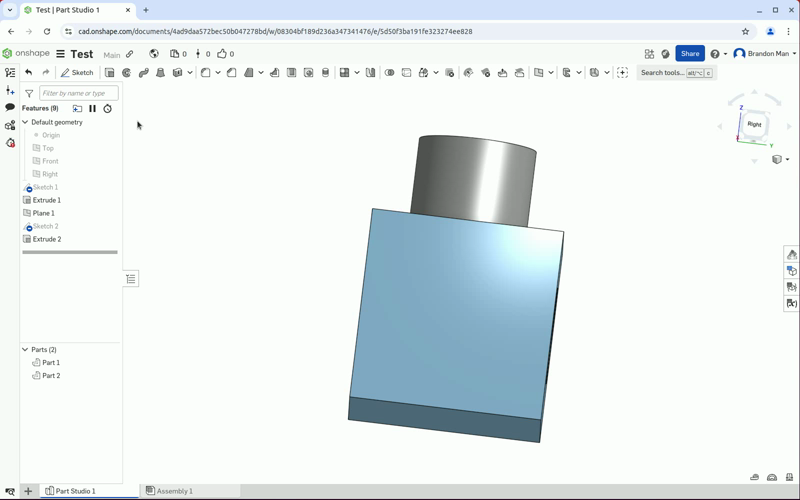
key(right, 3)
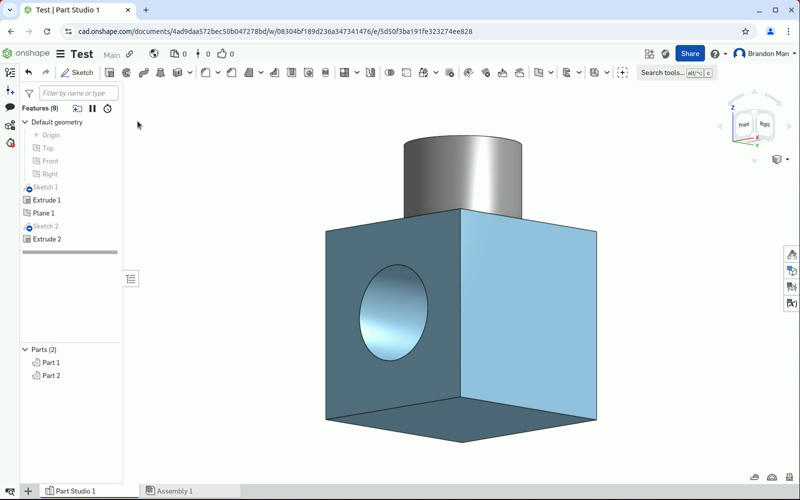
key(down, 3)
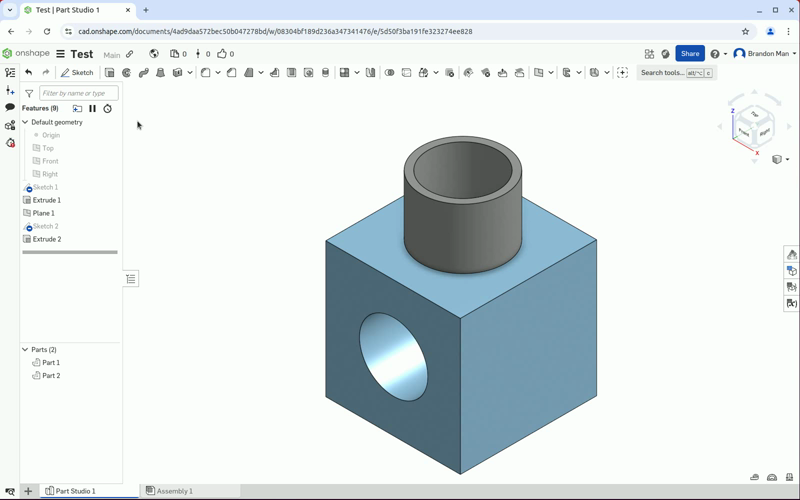
mouse_move(73, 189)
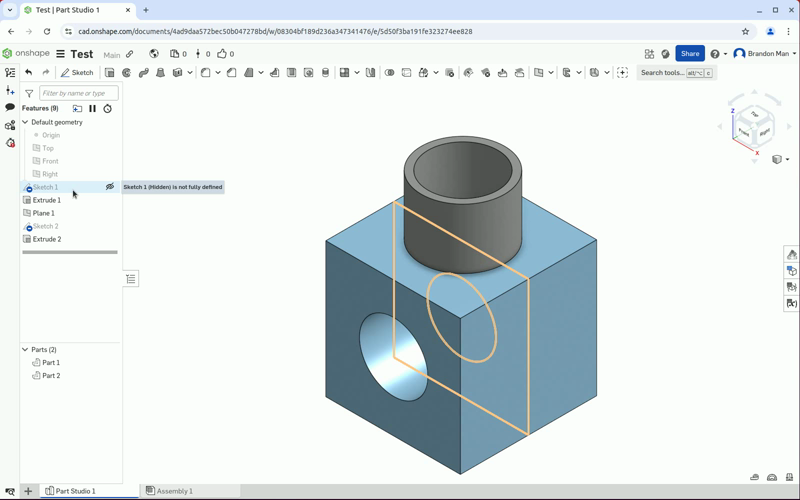
click(73, 189)